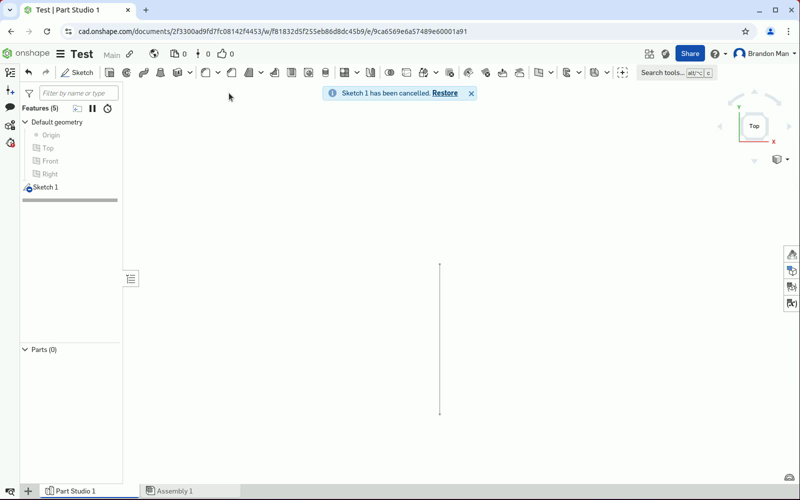
key(shift+h)
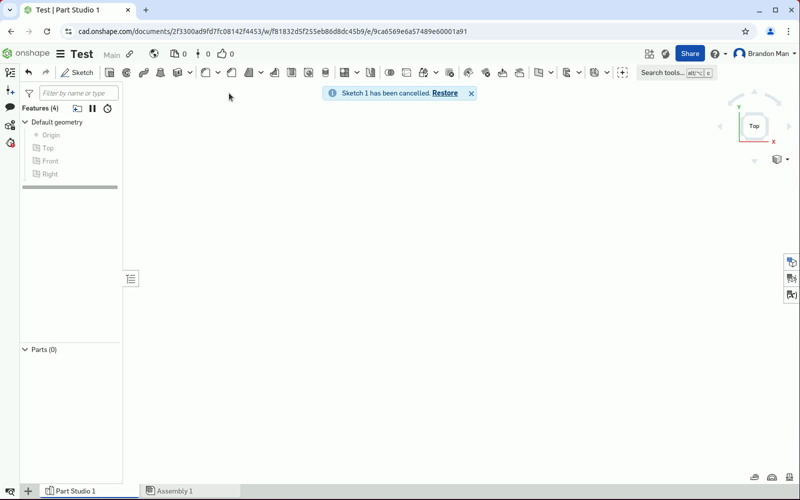
mouse_move(73, 352)
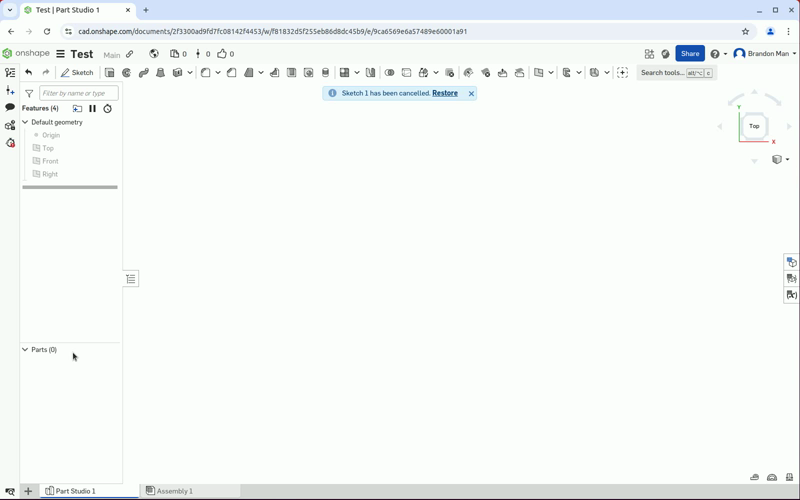
key(y)
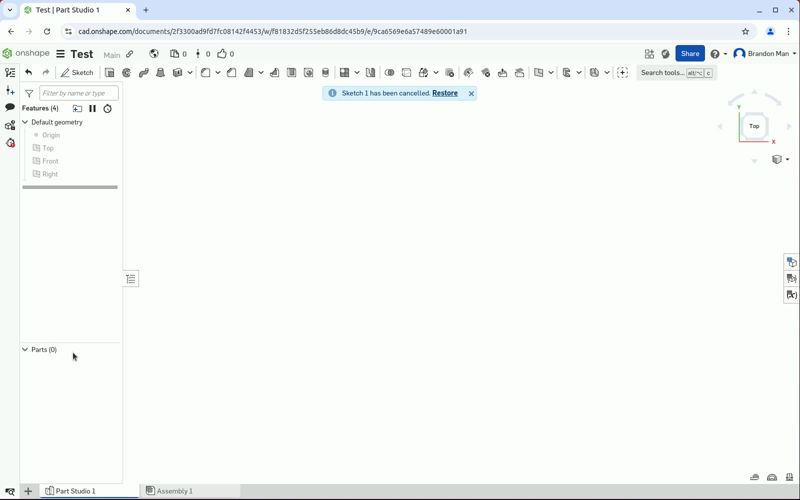
key(shift+p)
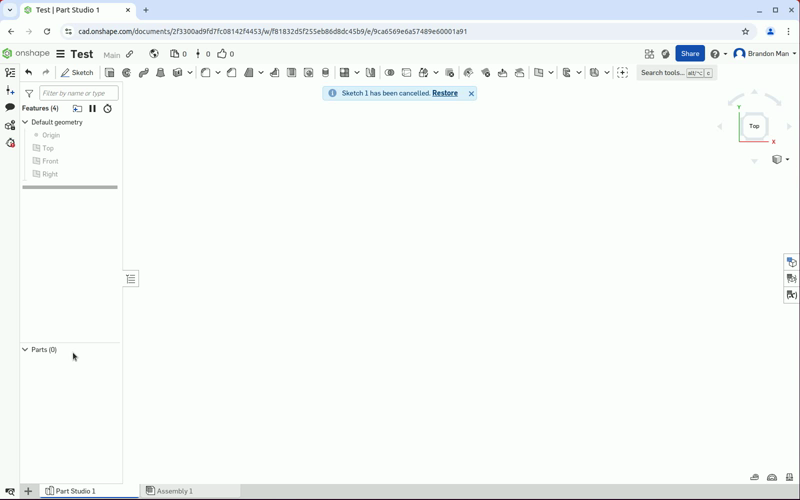
key(space)
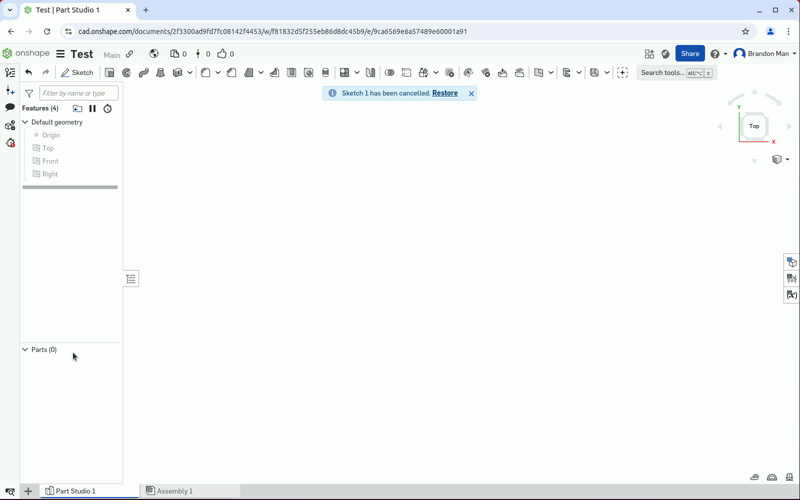
key_down(shift)
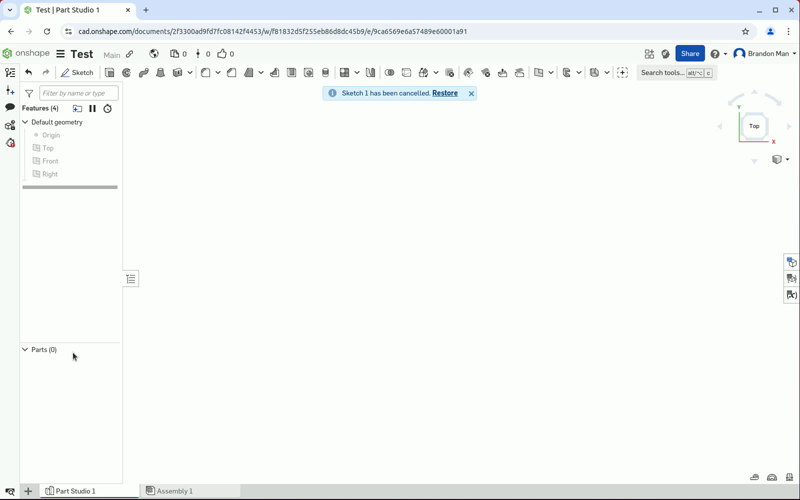
key(up)
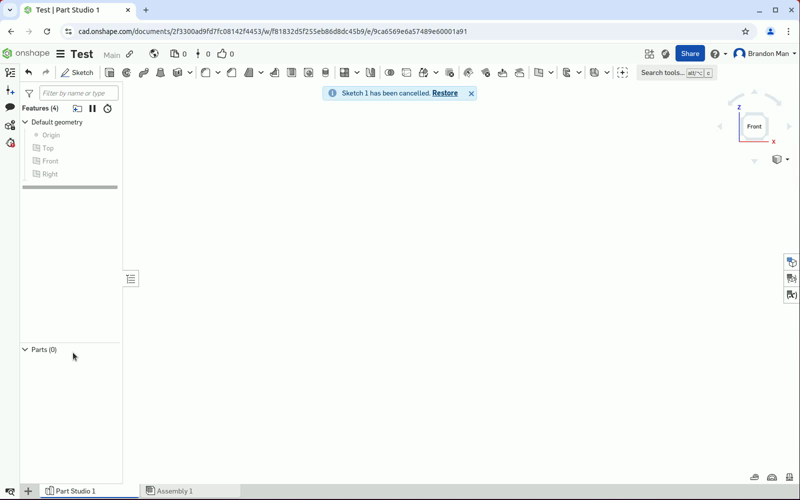
key_up(shift)
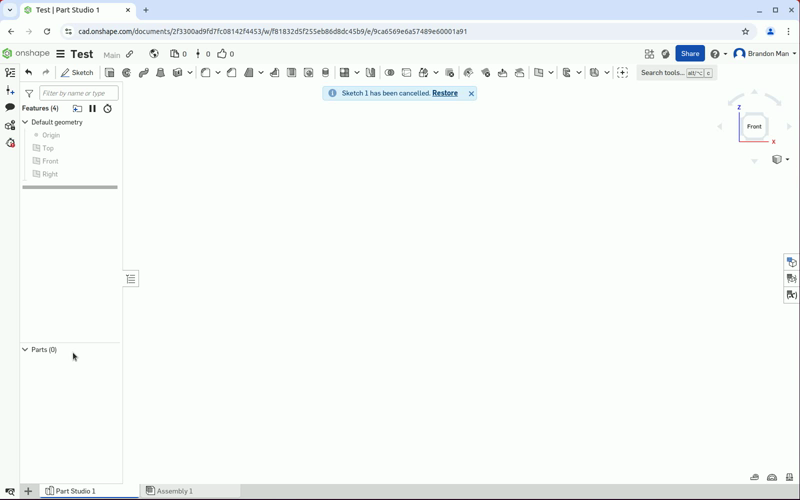
mouse_move(73, 352)
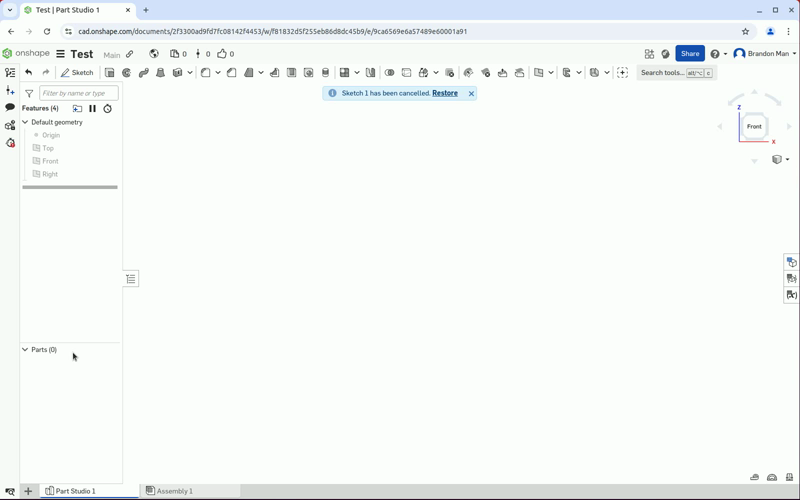
key(shift+y)
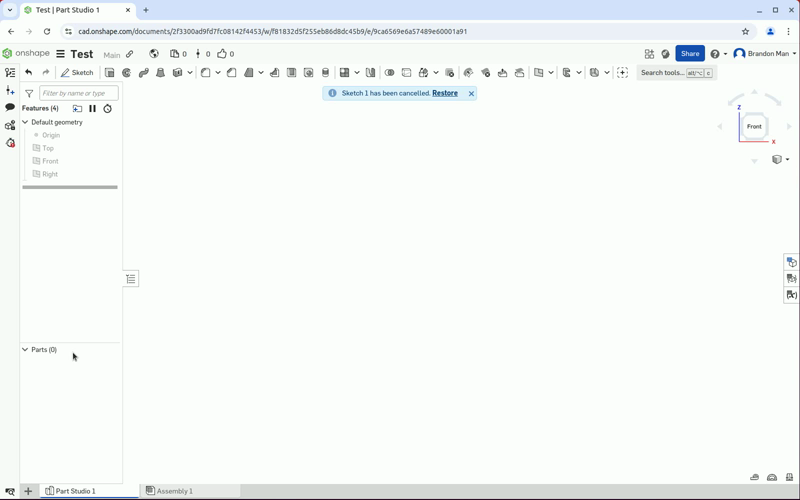
key(shift+s)
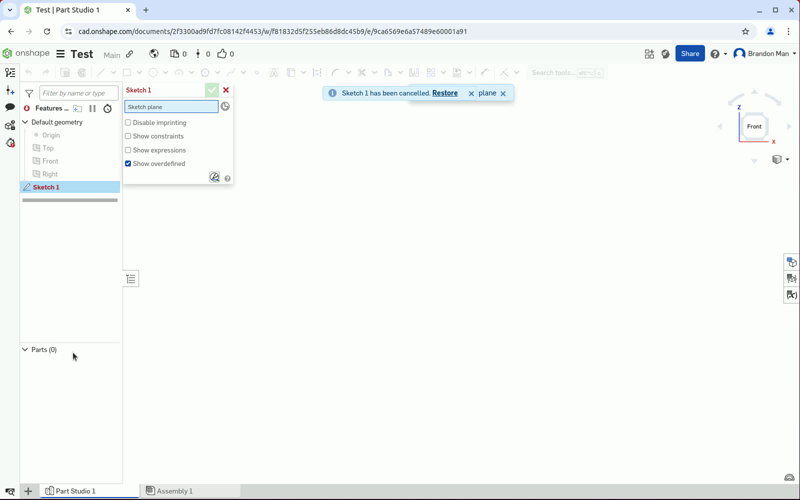
mouse_move(73, 163)
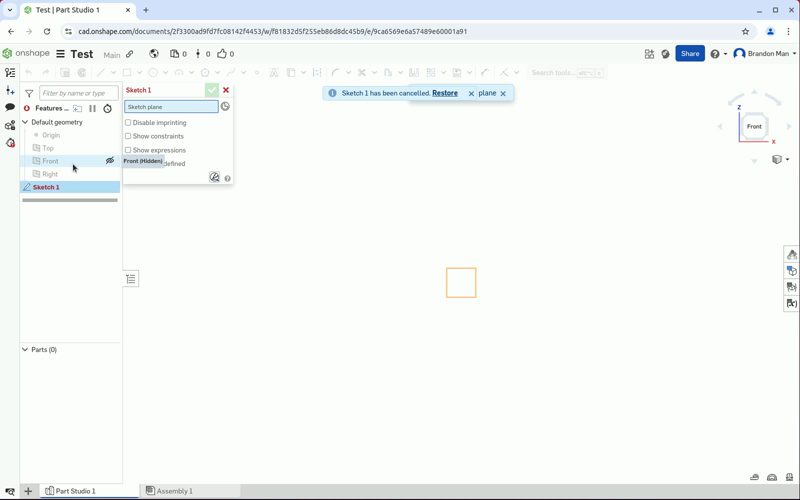
click(73, 163)
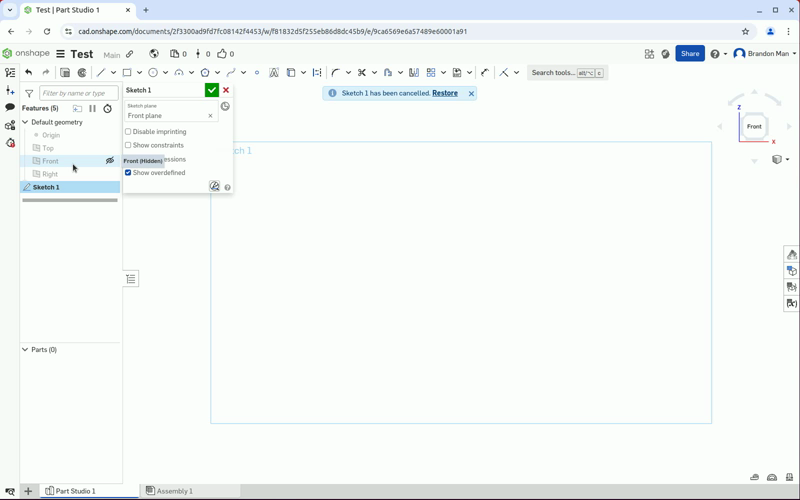
mouse_move(73, 352)
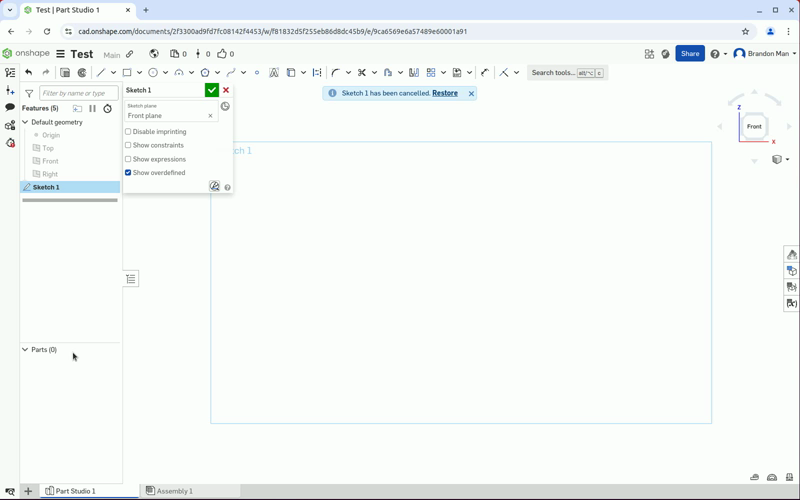
key(y)
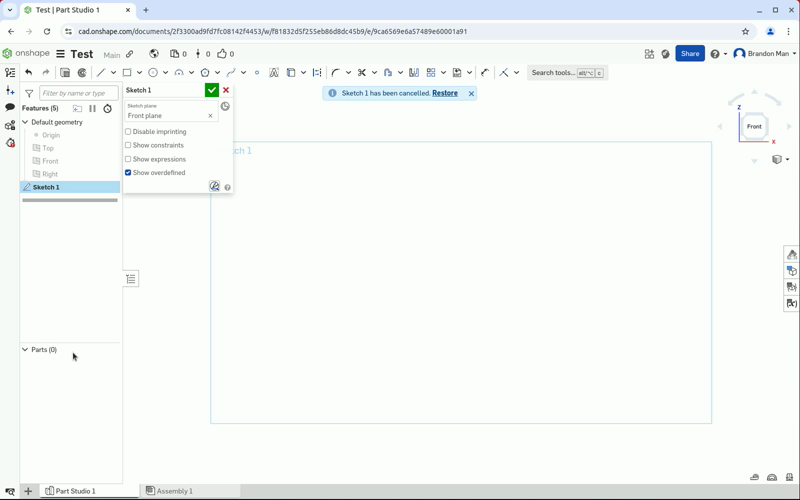
key(c)
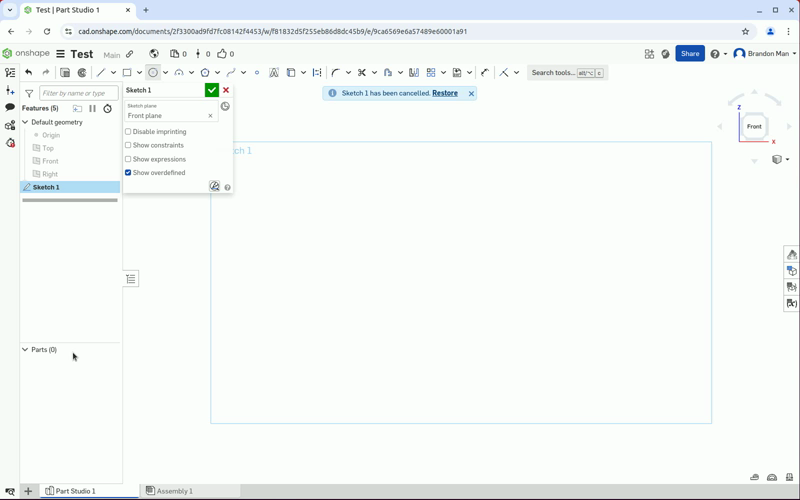
key_down(shift)
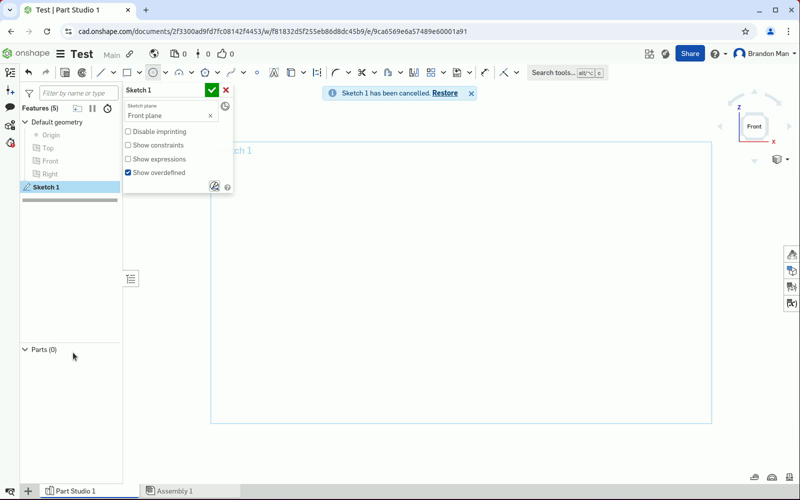
mouse_move(461, 282)
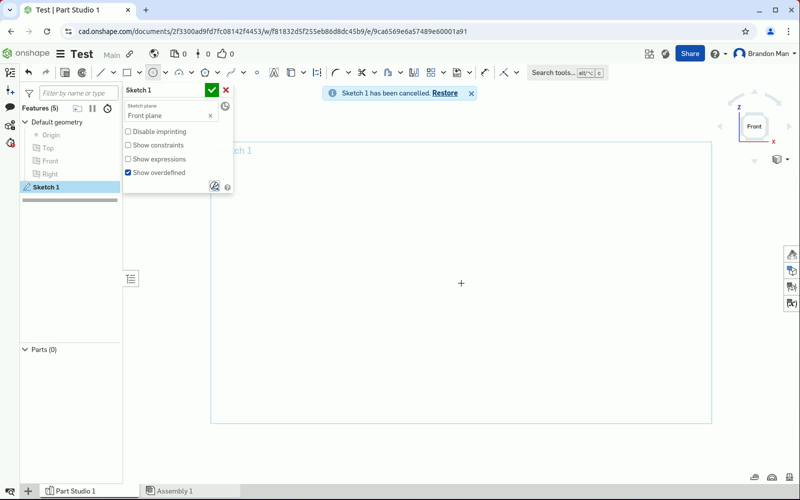
click(461, 282)
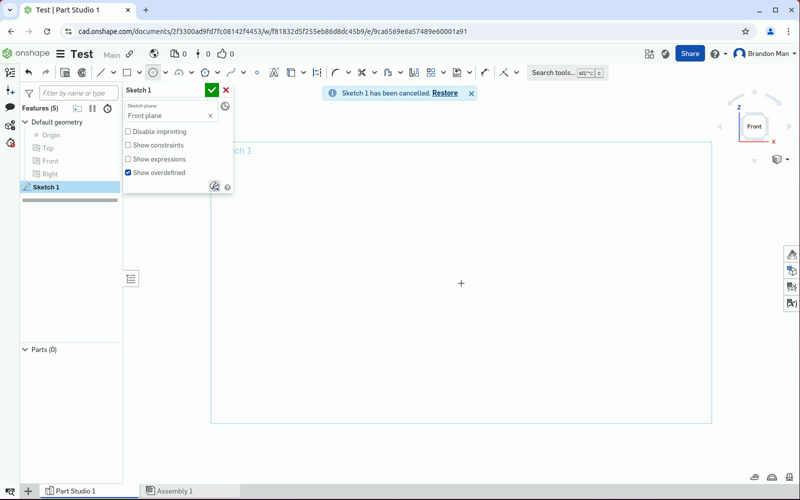
key_up(shift)
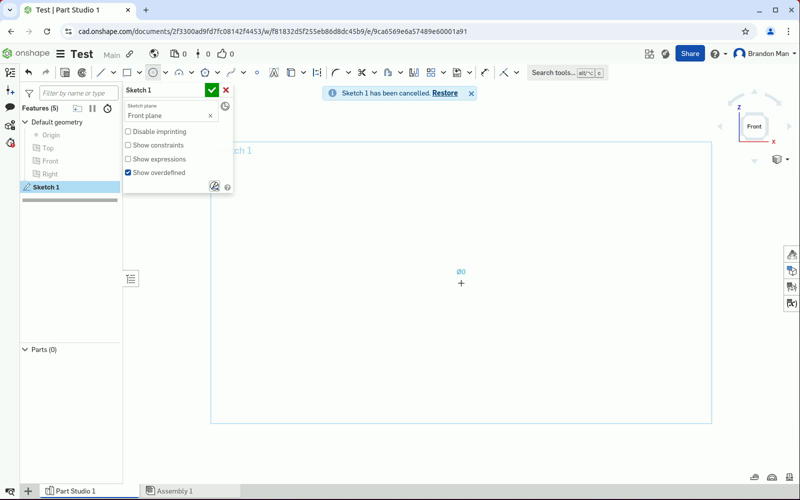
mouse_move(497, 282)
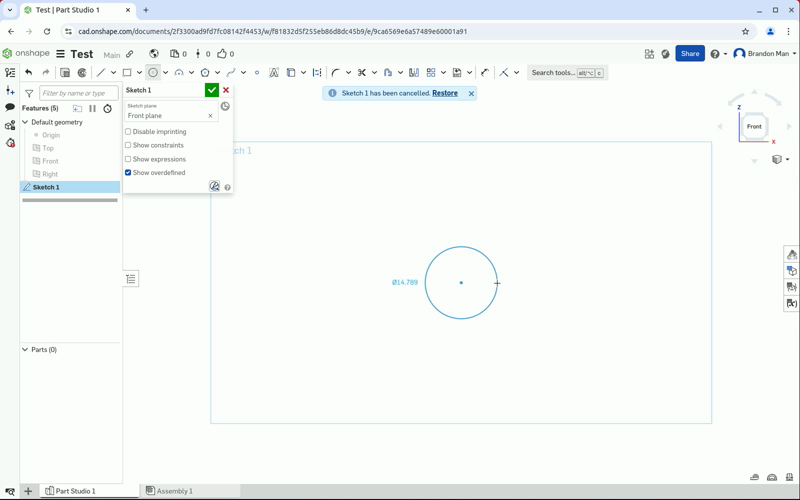
click(497, 282)
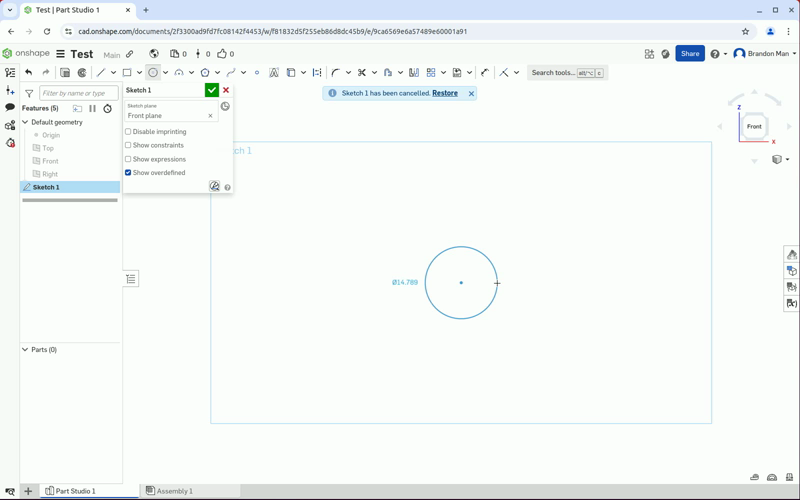
key(esc)
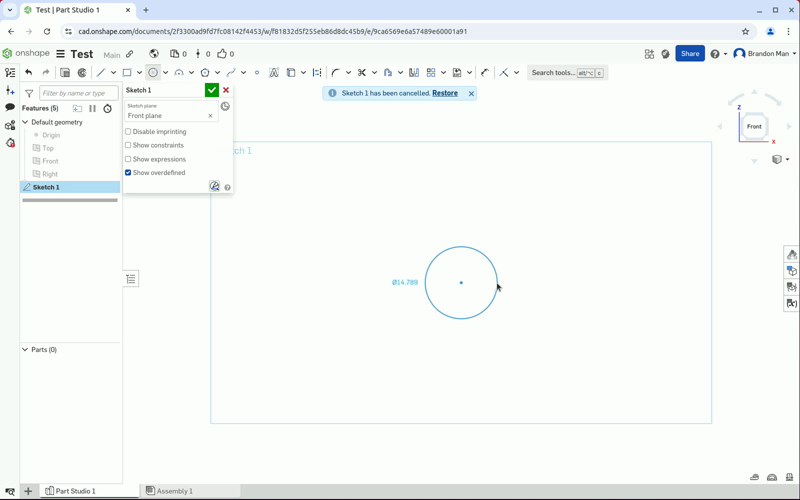
key(c)
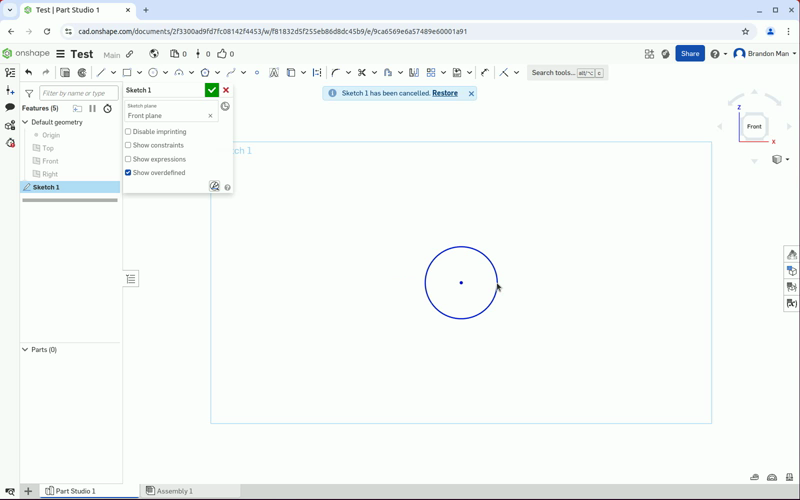
key_down(shift)
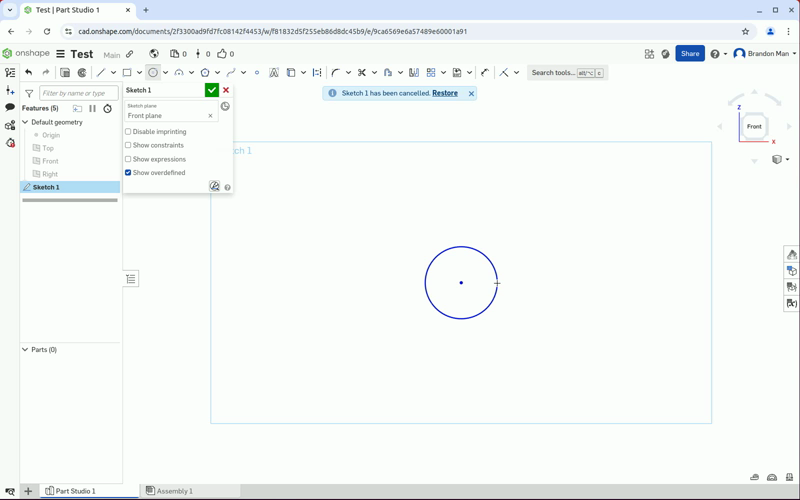
mouse_move(461, 282)
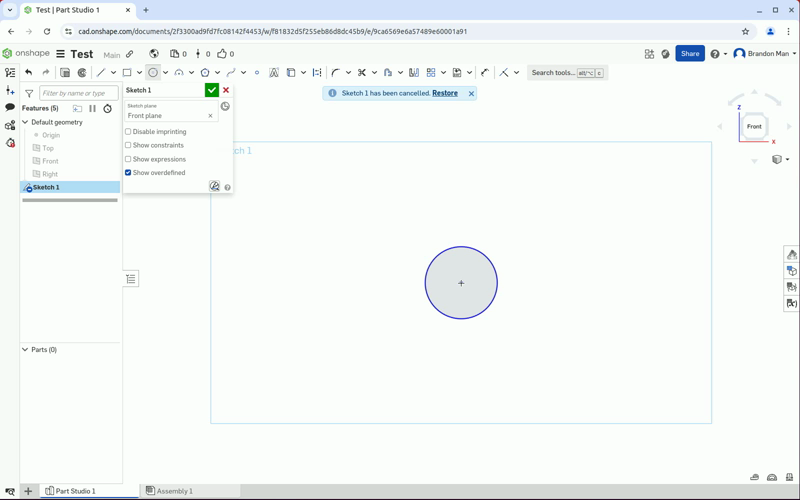
click(461, 282)
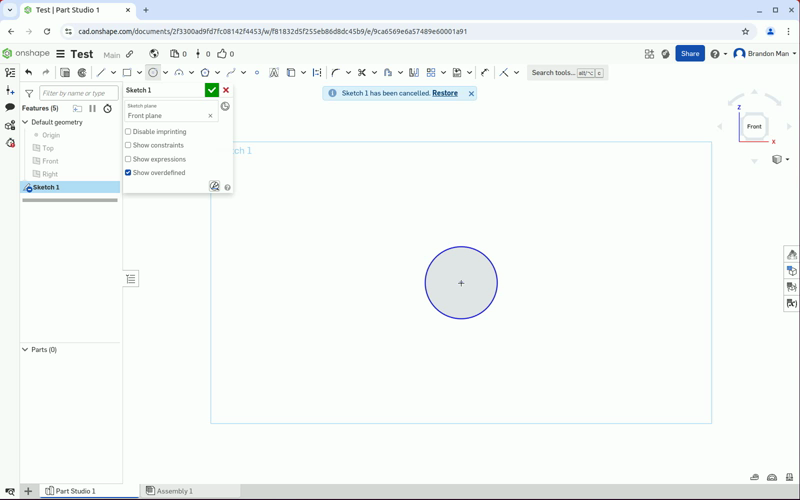
key_up(shift)
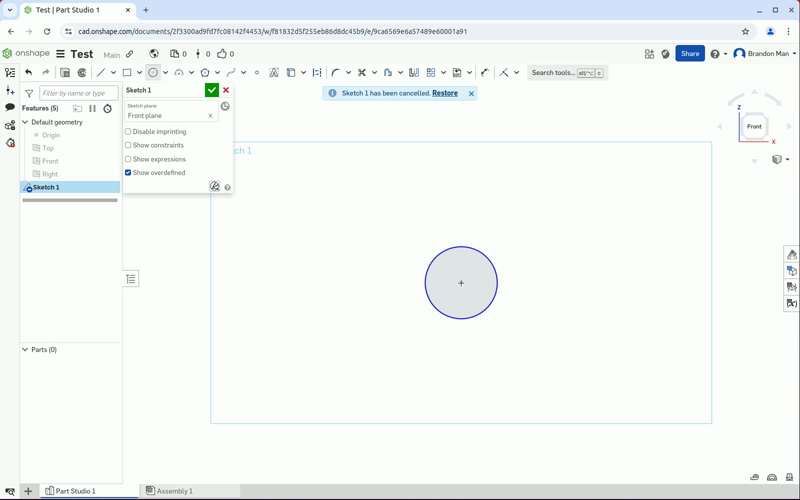
mouse_move(479, 282)
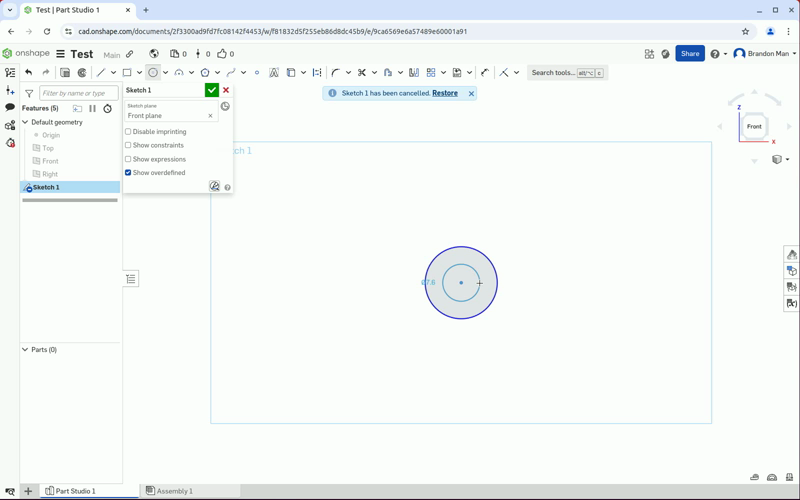
click(479, 282)
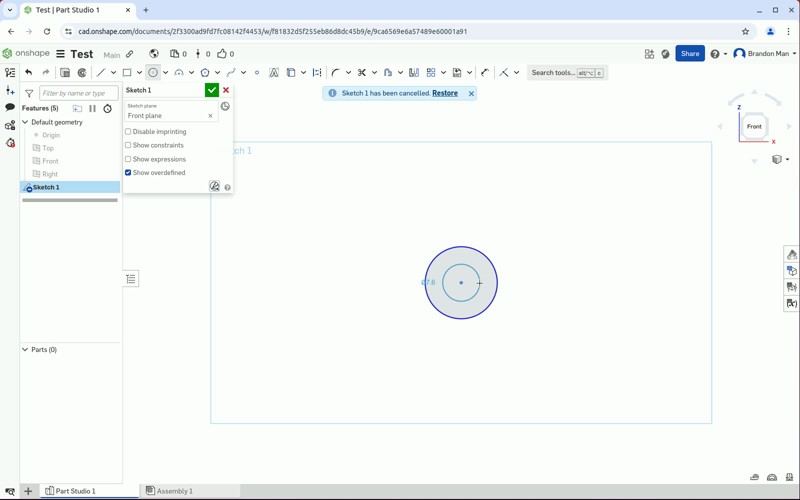
key(esc)
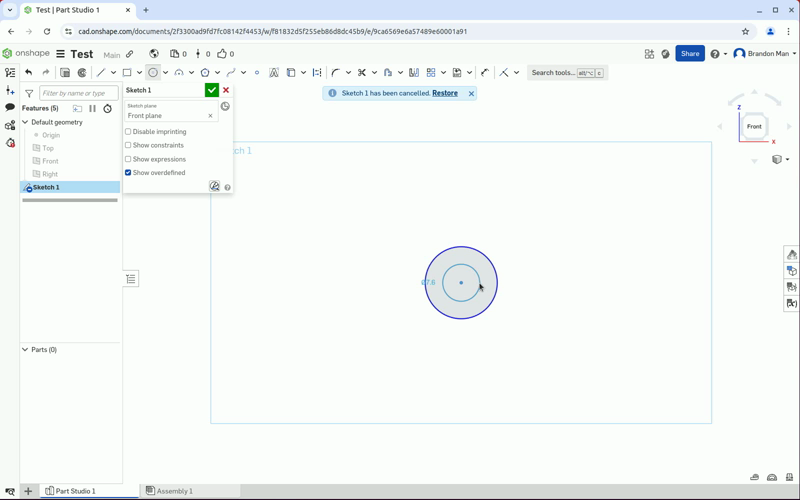
mouse_move(444, 310)
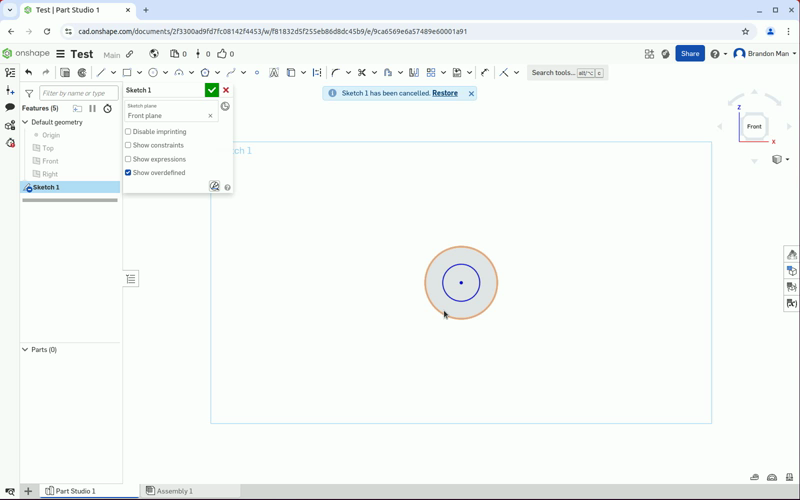
click(444, 310)
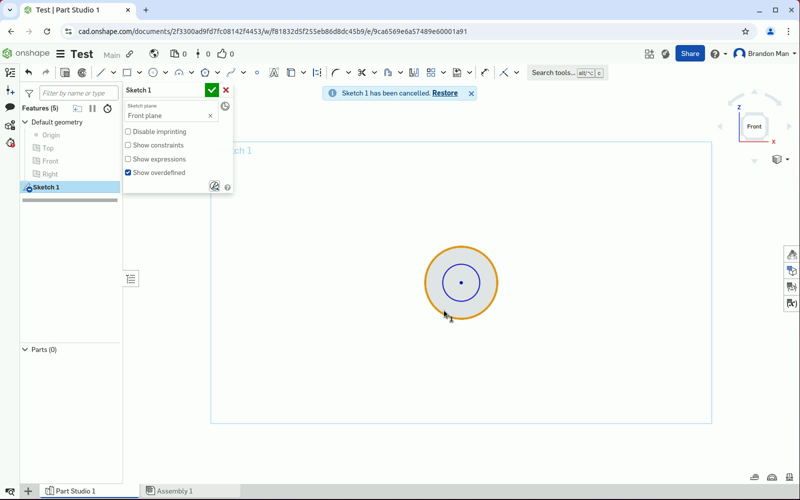
mouse_move(73, 352)
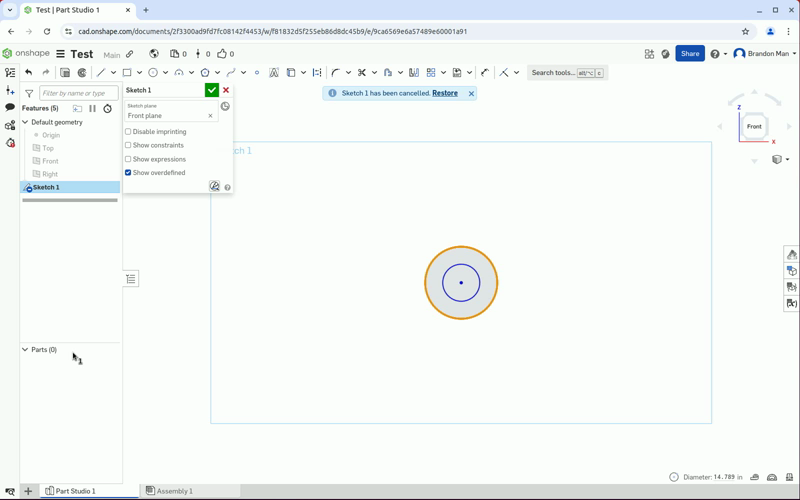
key(shift+y)
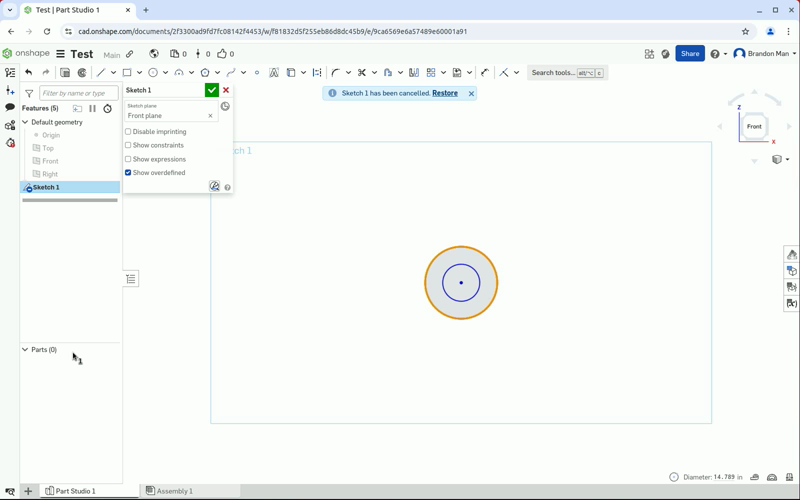
key(shift+e)
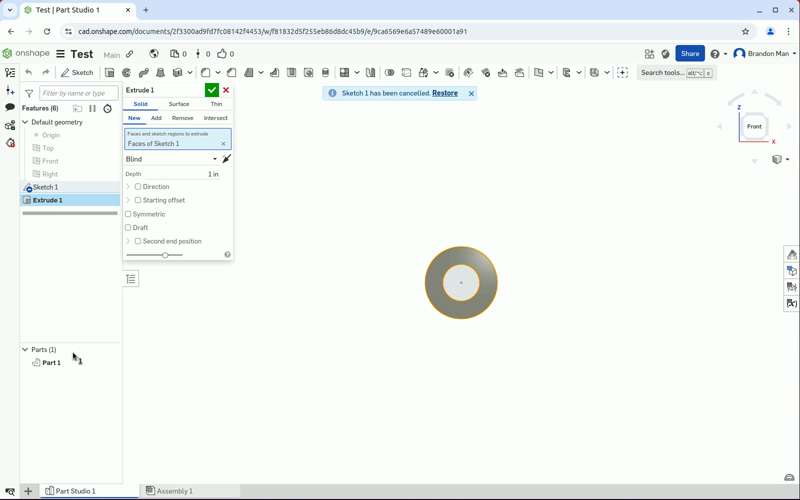
mouse_move(143, 106)
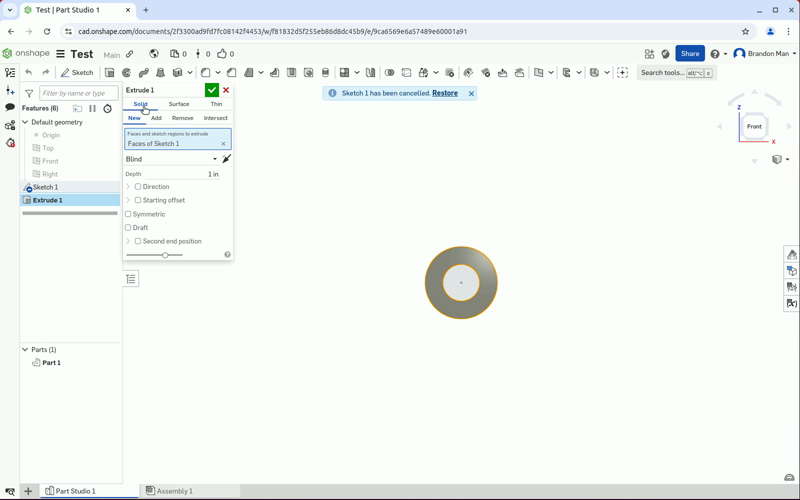
click(143, 106)
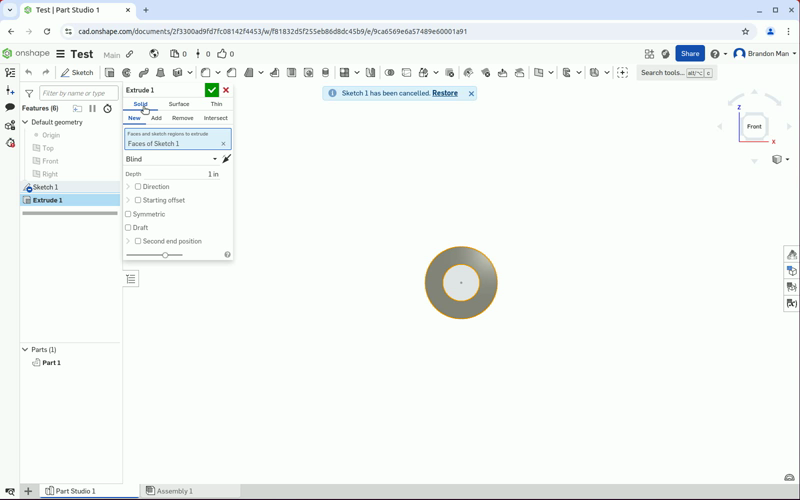
mouse_move(137, 120)
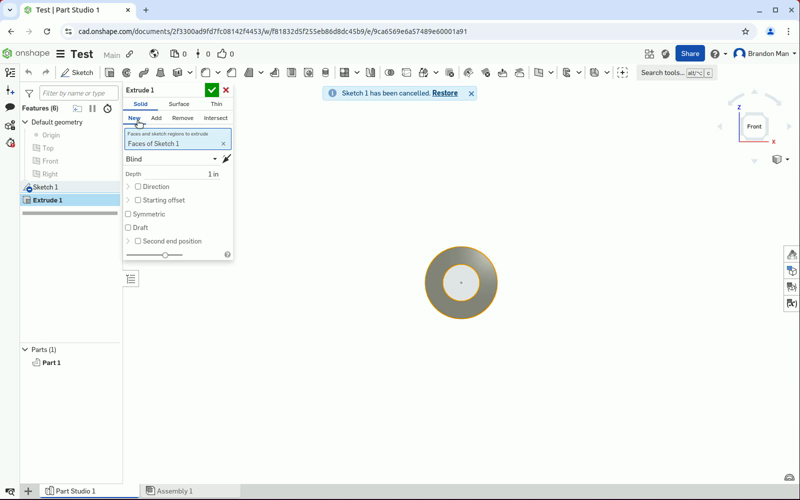
click(137, 120)
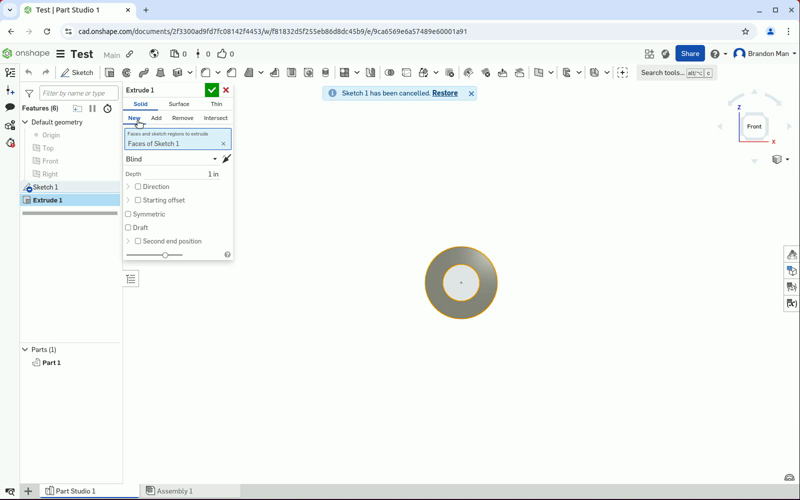
key(tab, 4)
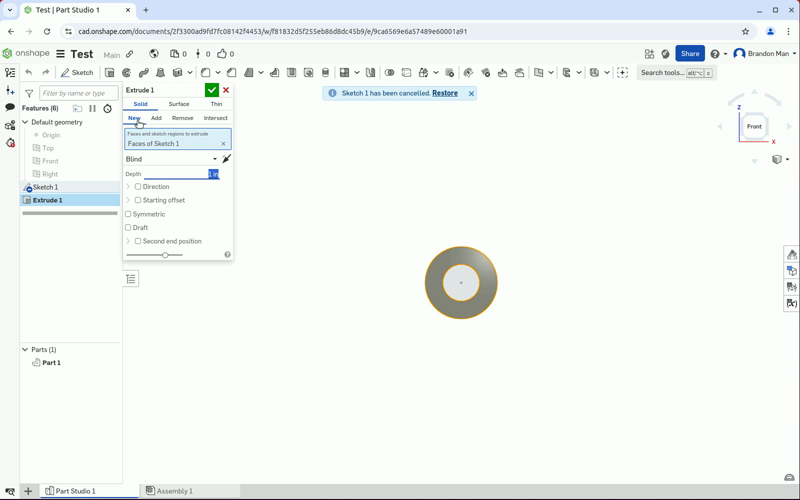
text(3.129)
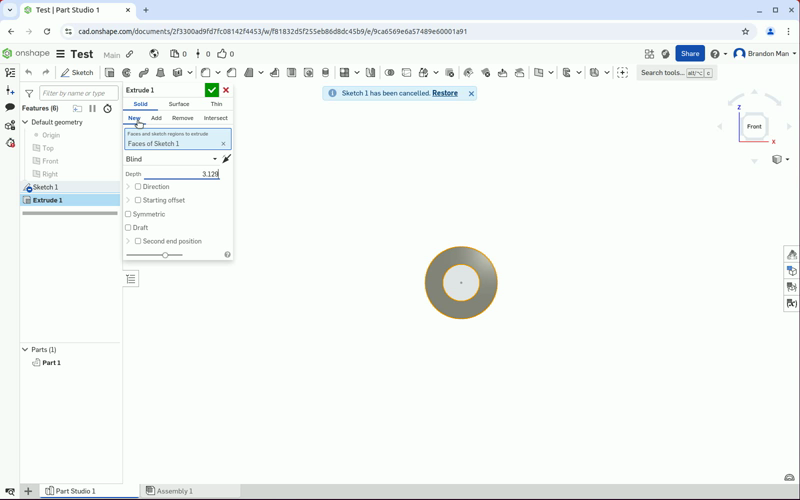
key(enter)
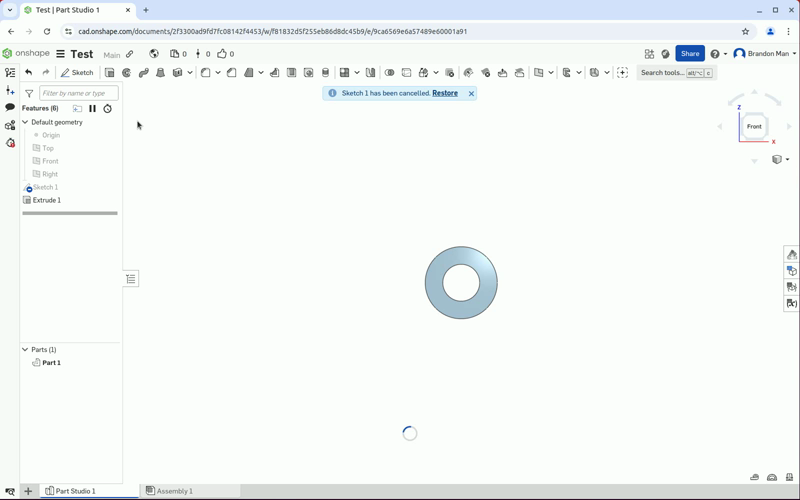
key(shift+h)
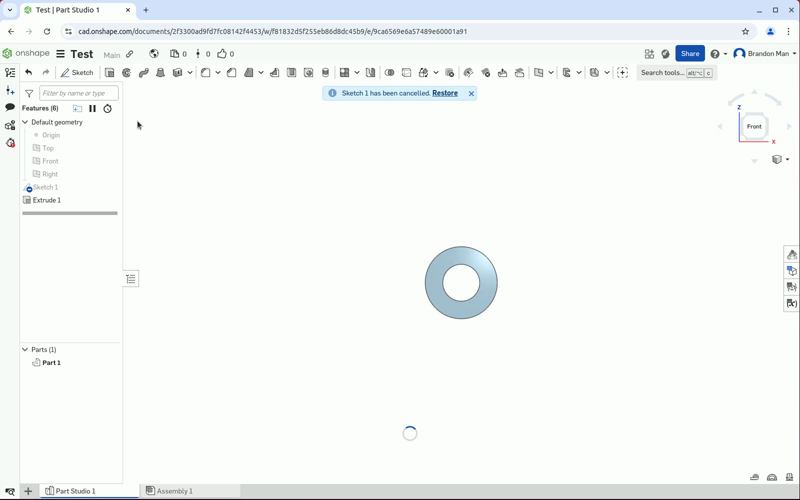
key(shift+h)
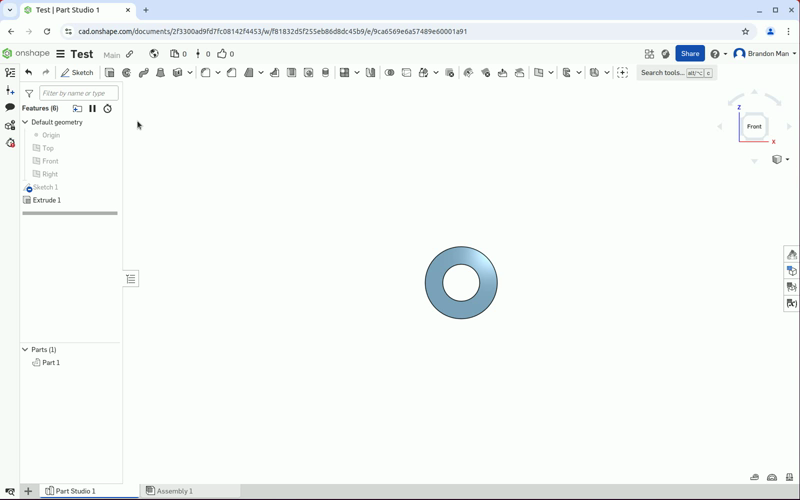
mouse_move(73, 189)
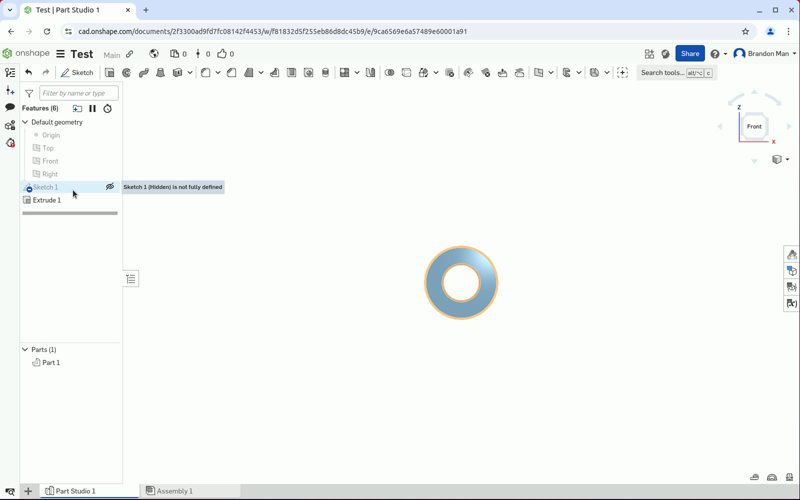
click(73, 189)
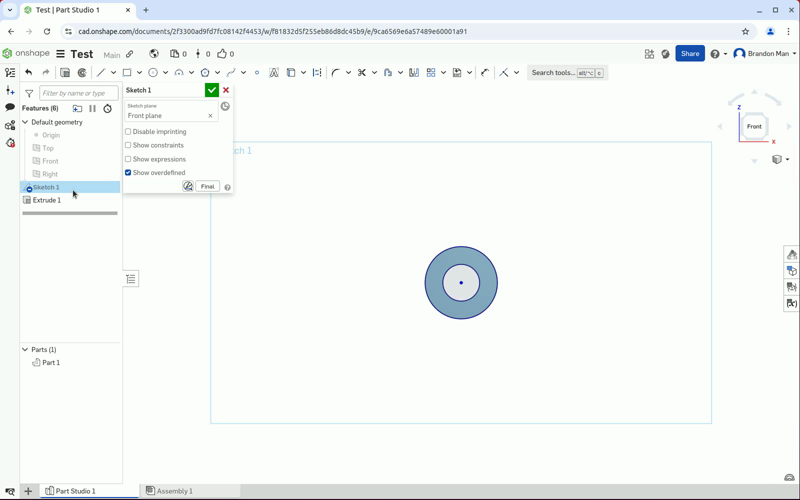
mouse_move(229, 92)
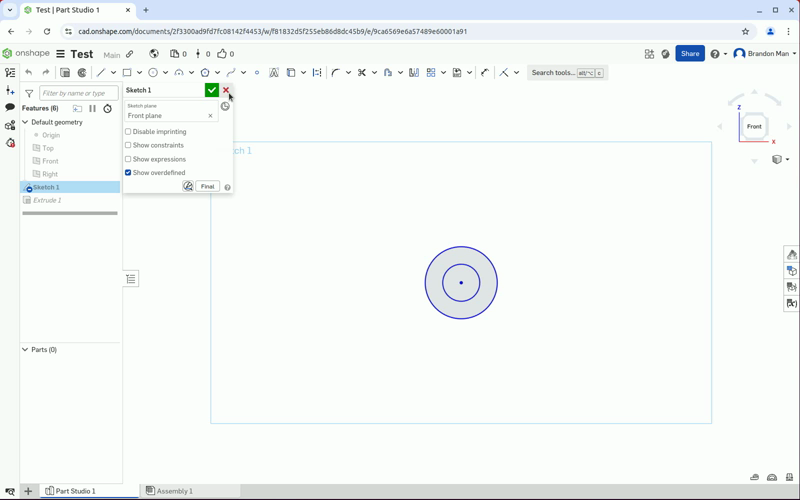
click(229, 92)
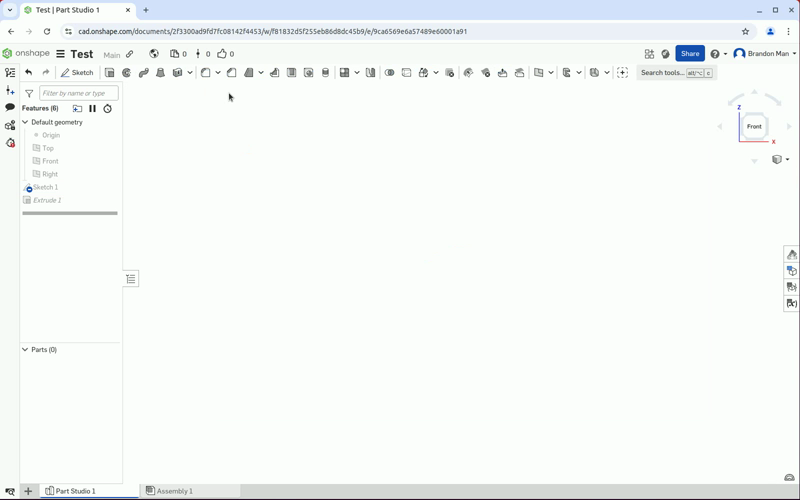
mouse_move(541, 75)
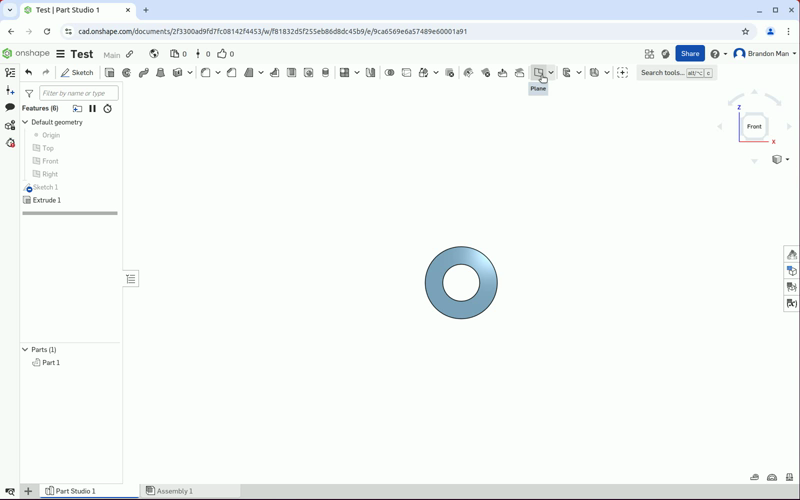
click(541, 75)
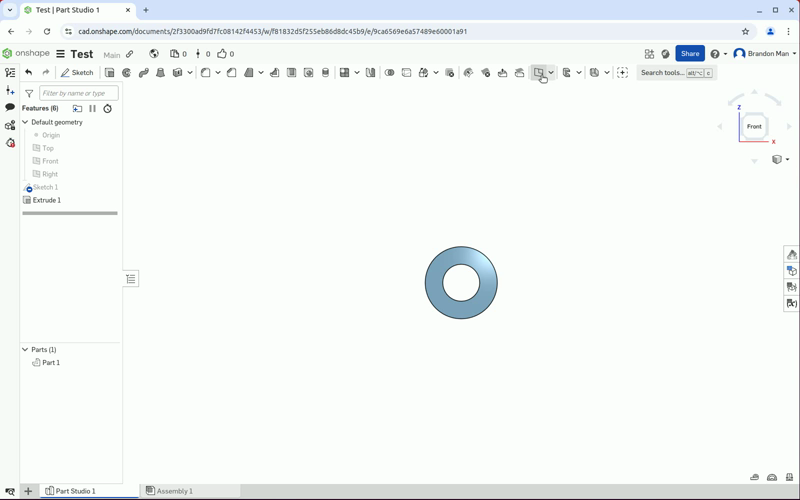
mouse_move(73, 163)
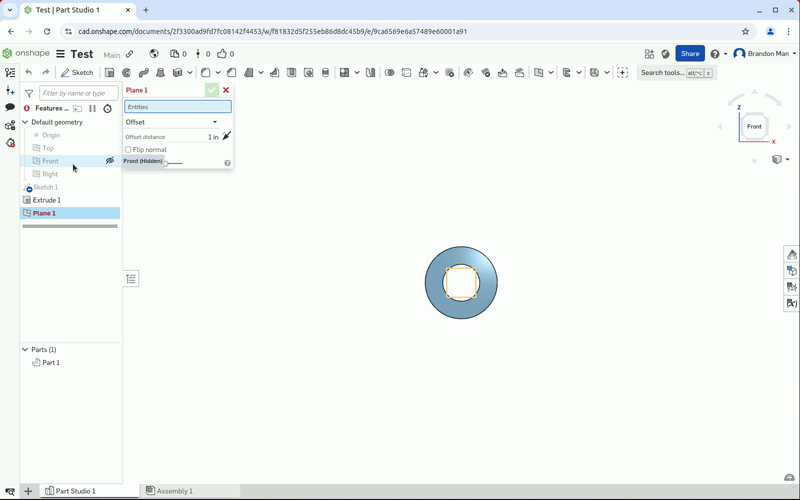
click(73, 163)
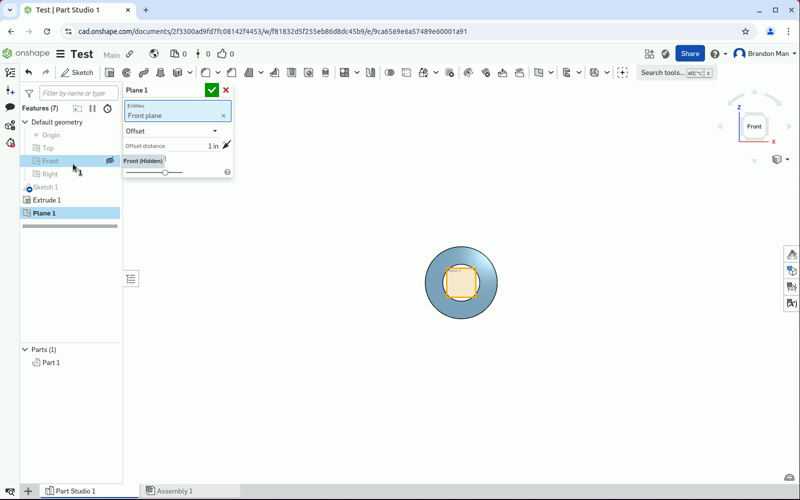
key(tab, 2)
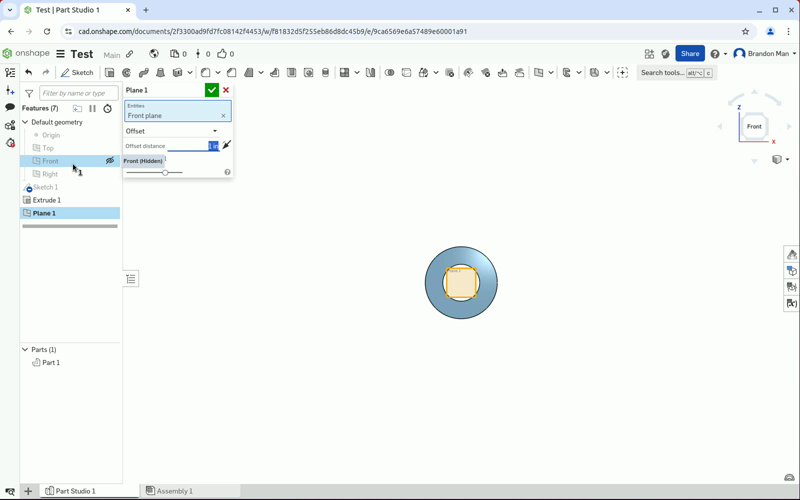
text(3.143)
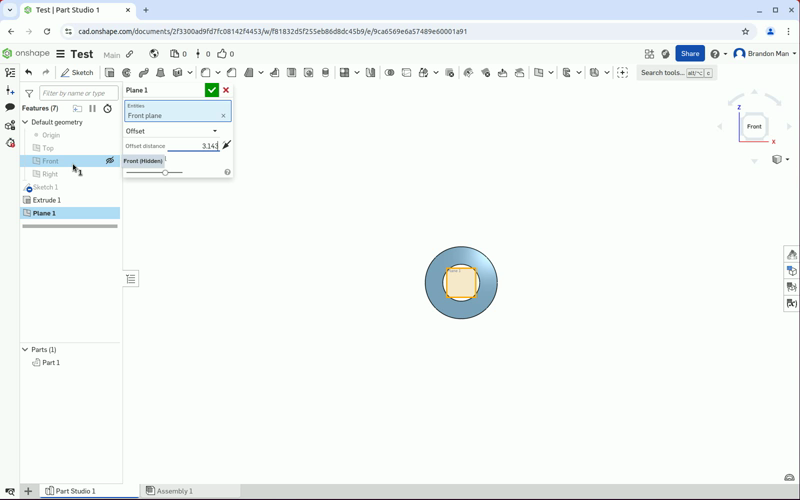
key(enter, 2)
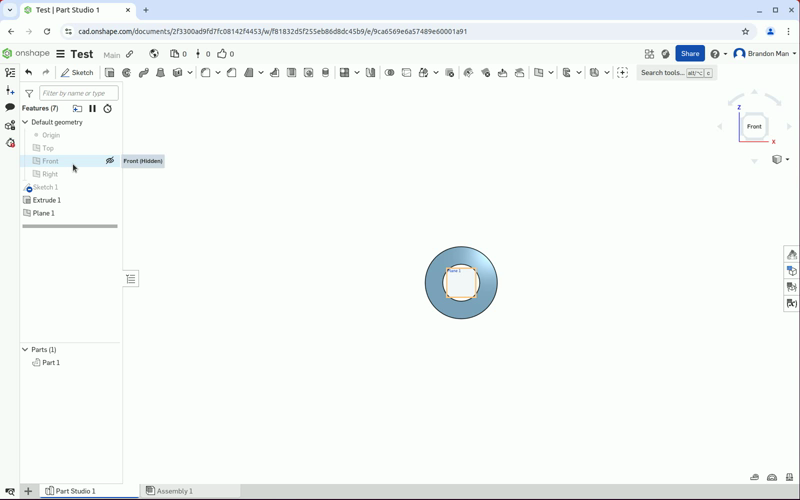
key(shift+s)
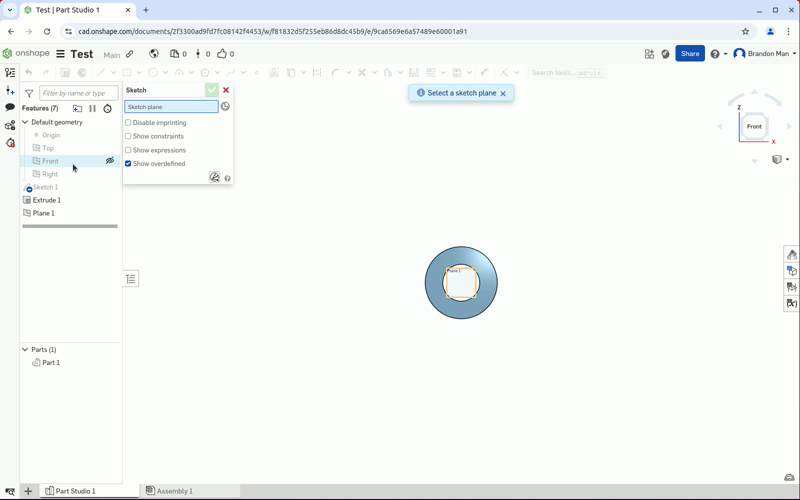
mouse_move(73, 215)
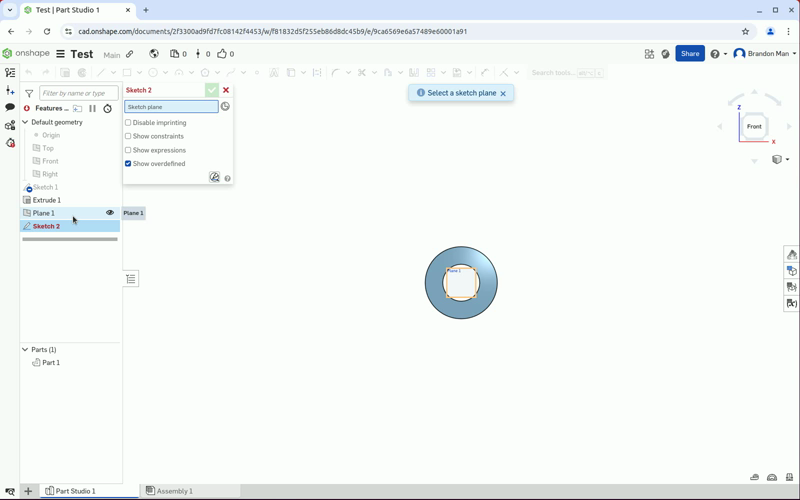
click(73, 215)
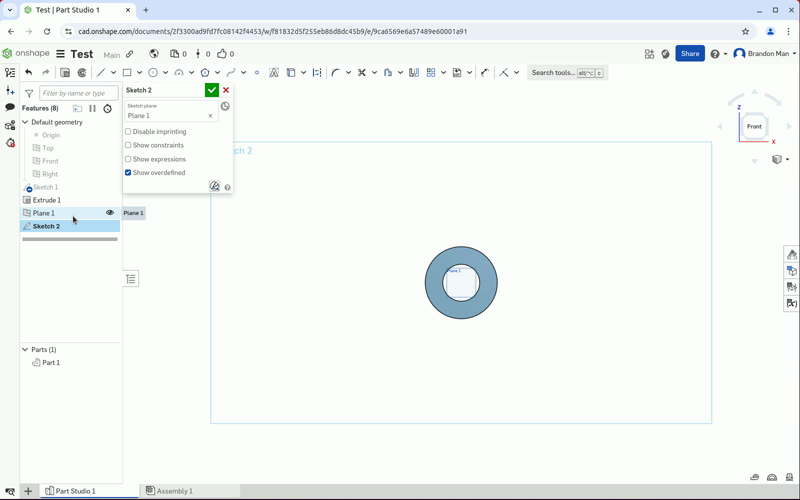
mouse_move(73, 352)
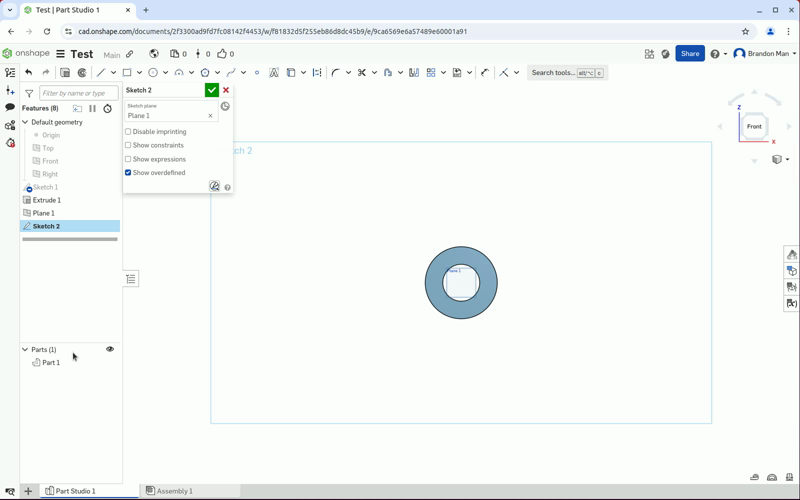
key(y)
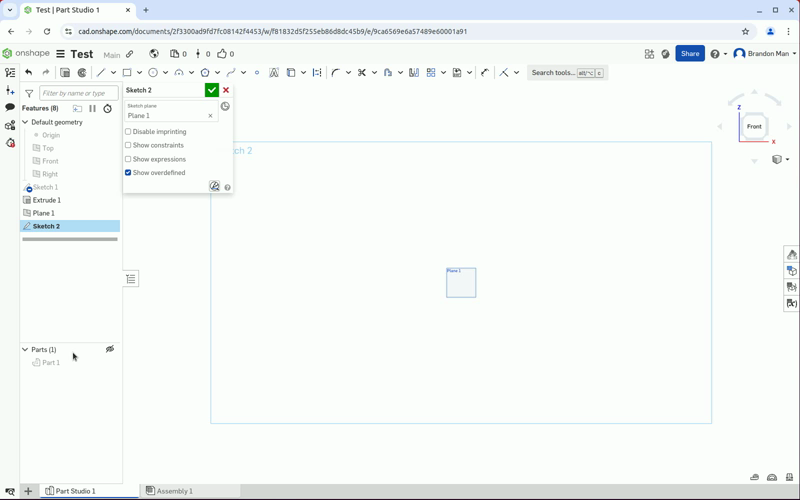
key(c)
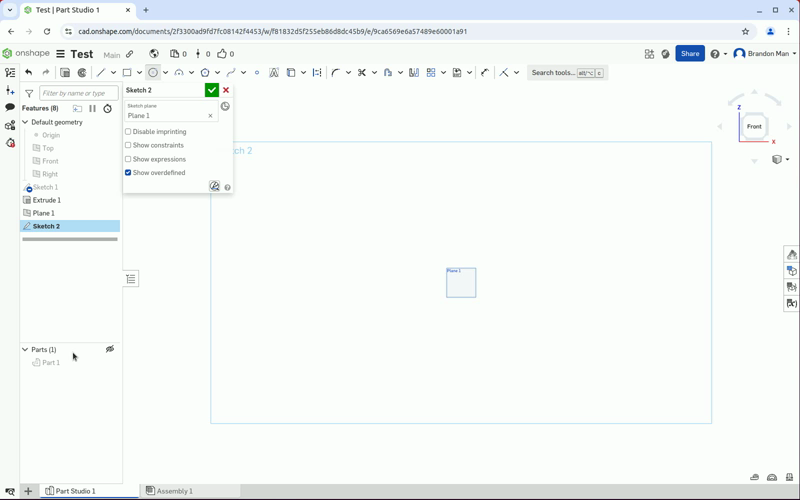
key_down(shift)
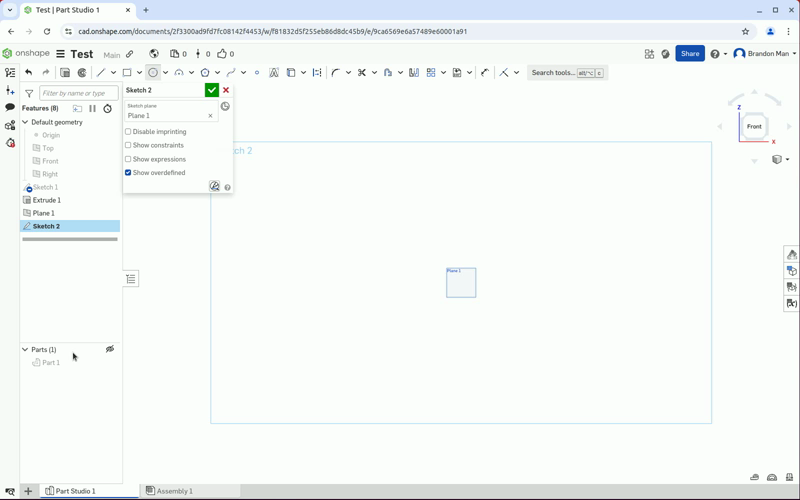
mouse_move(461, 282)
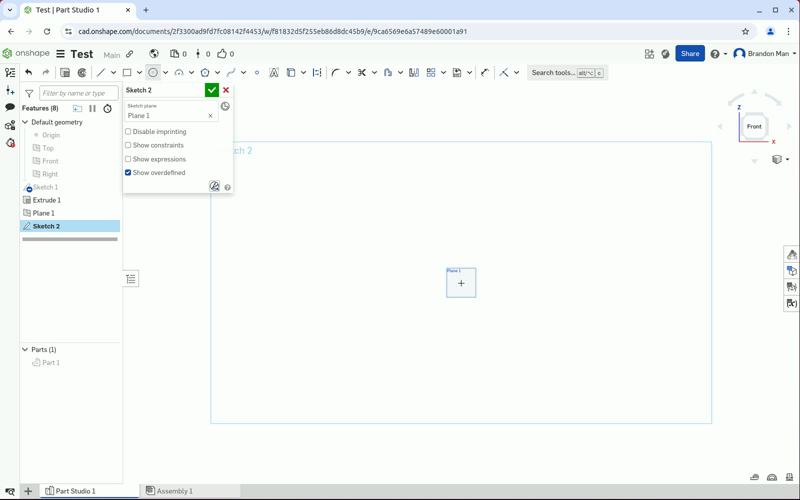
click(461, 282)
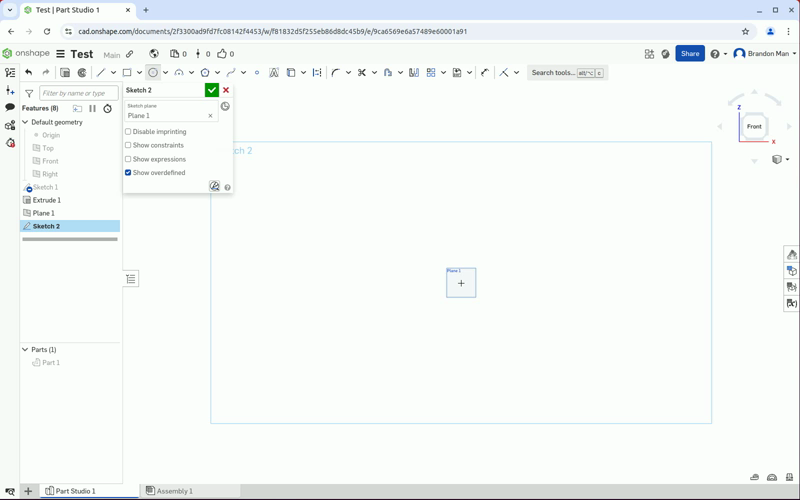
key_up(shift)
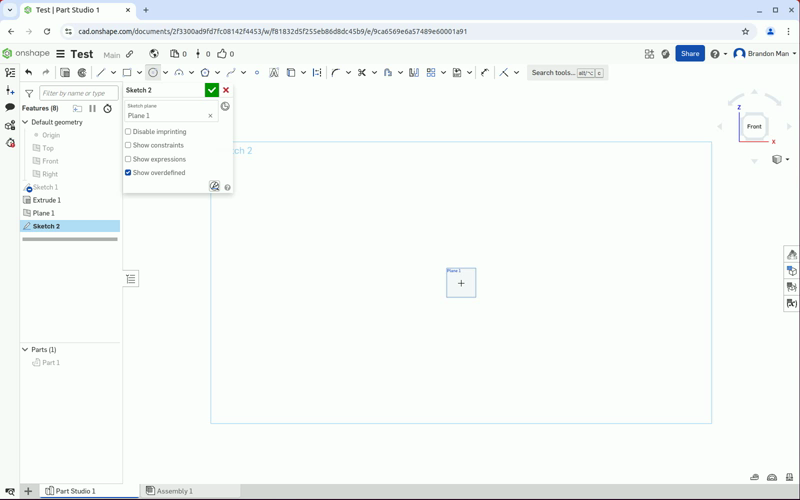
mouse_move(494, 282)
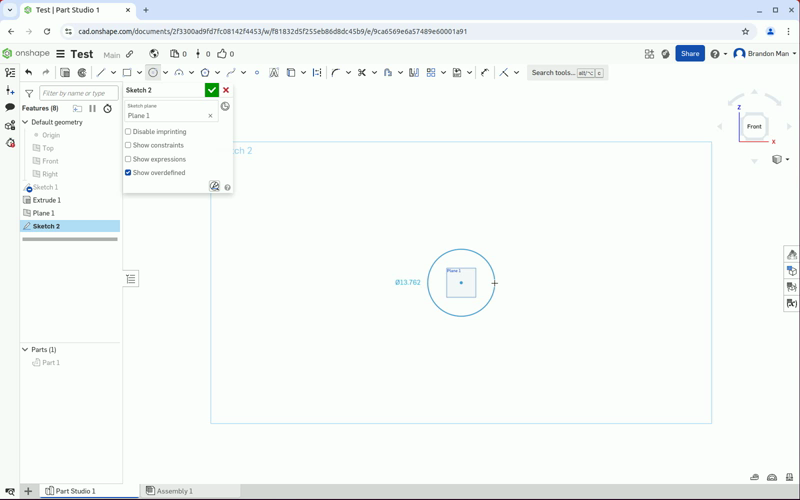
click(494, 282)
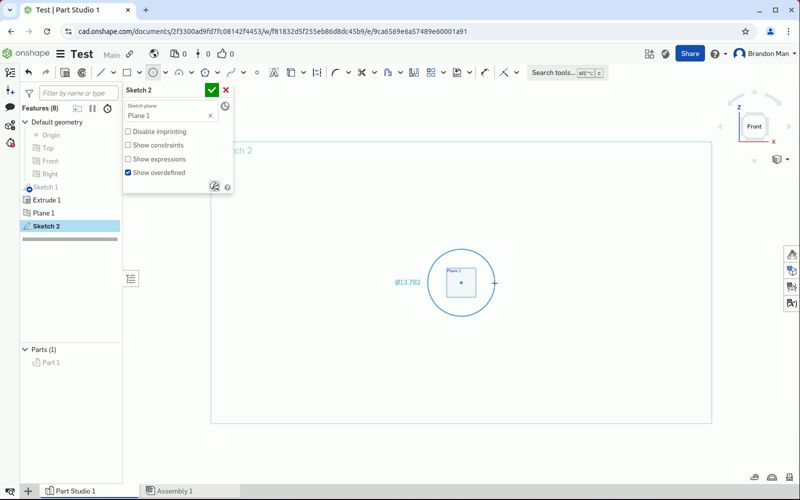
key(esc)
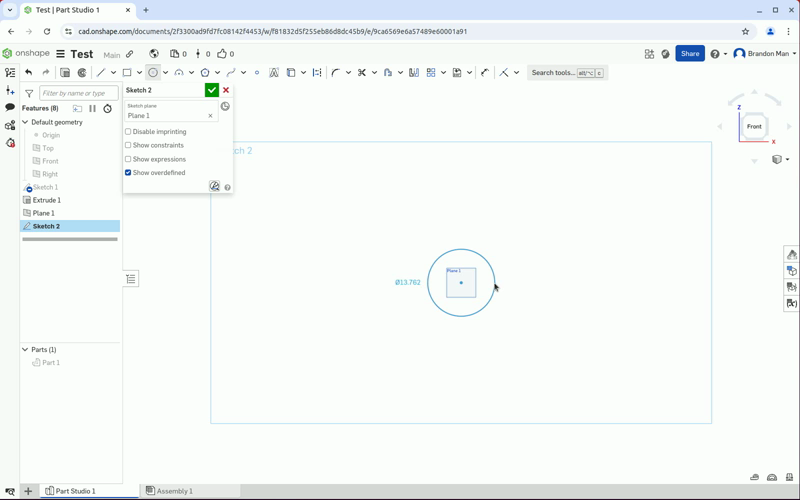
key(c)
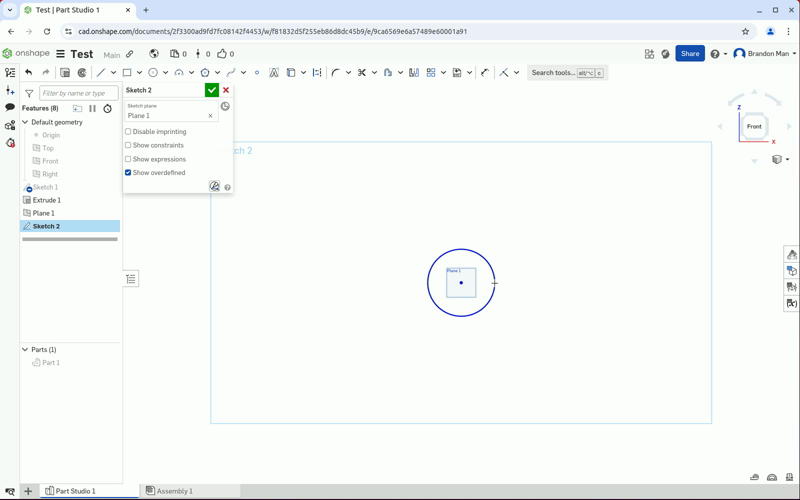
key_down(shift)
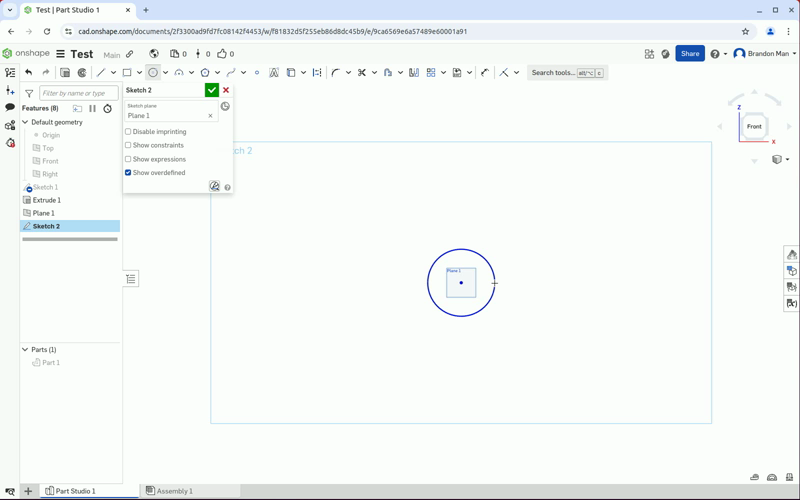
mouse_move(461, 282)
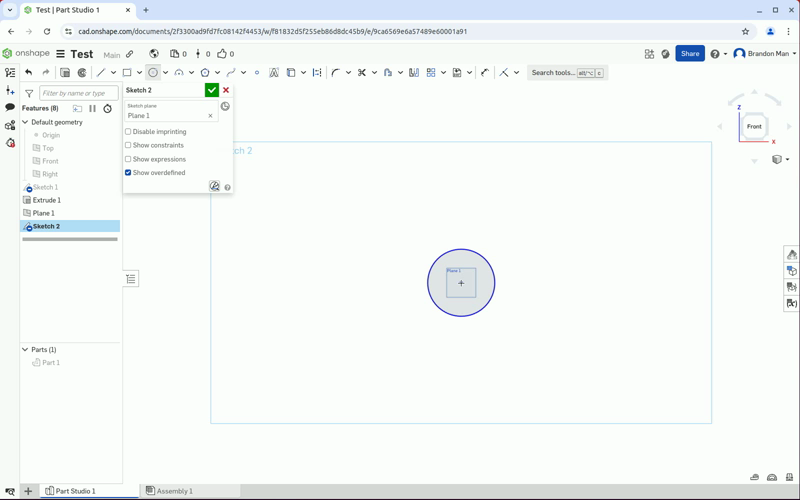
click(461, 282)
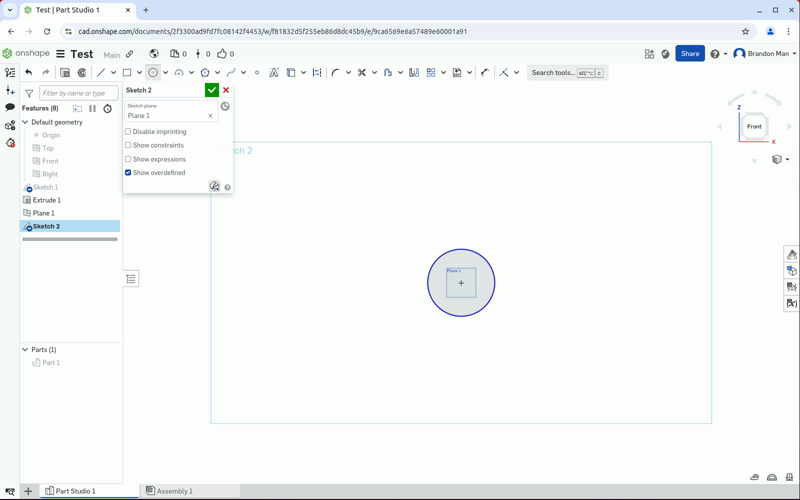
key_up(shift)
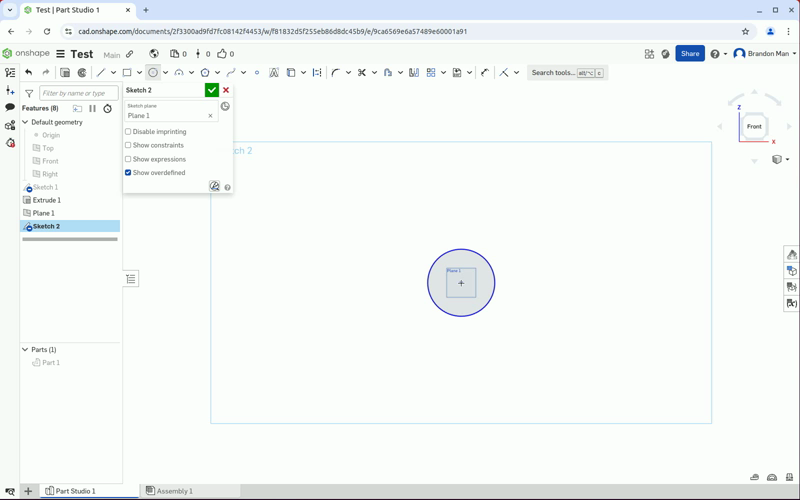
mouse_move(480, 282)
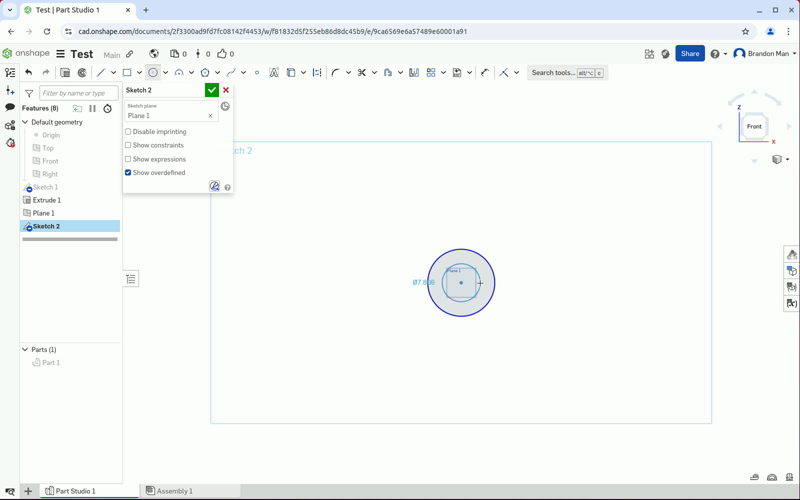
click(480, 282)
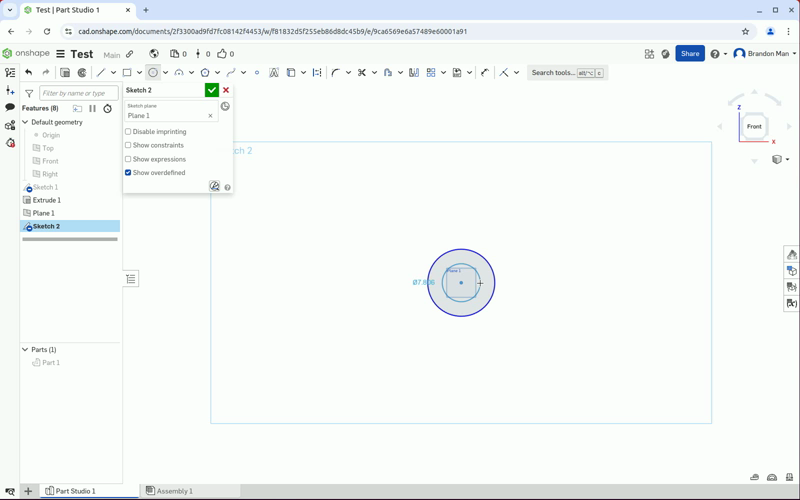
key(esc)
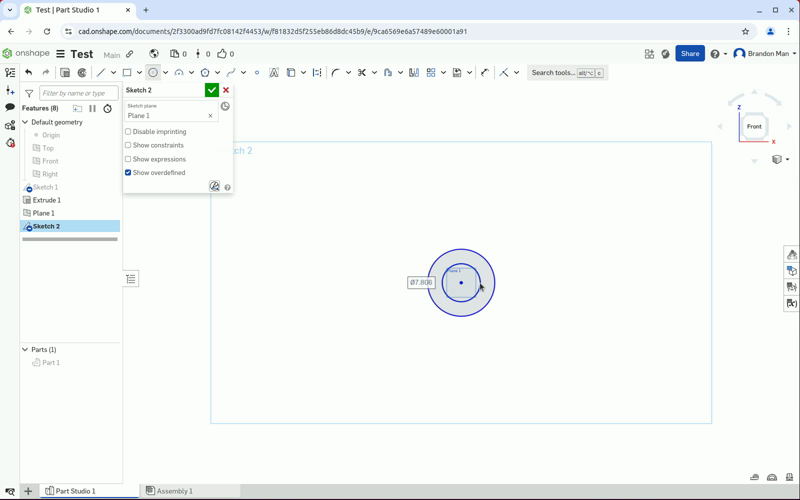
mouse_move(489, 268)
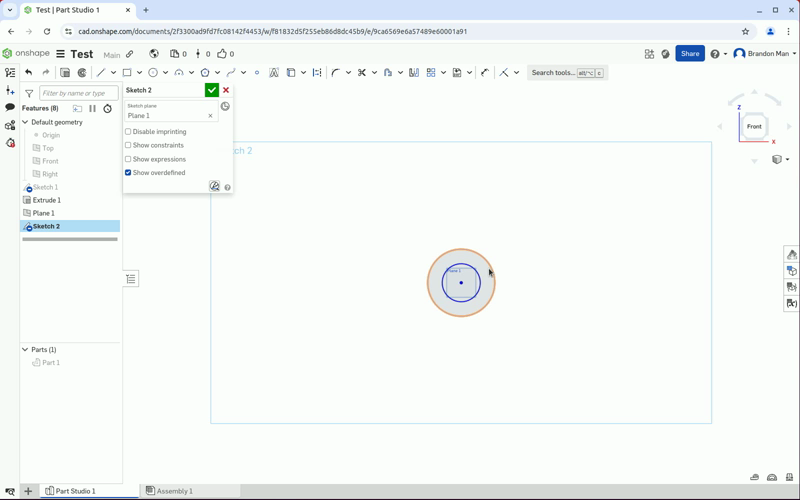
click(489, 268)
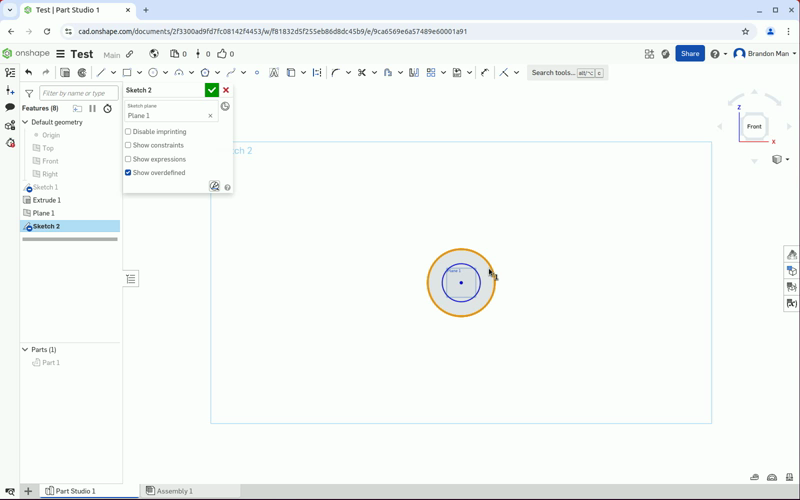
mouse_move(73, 352)
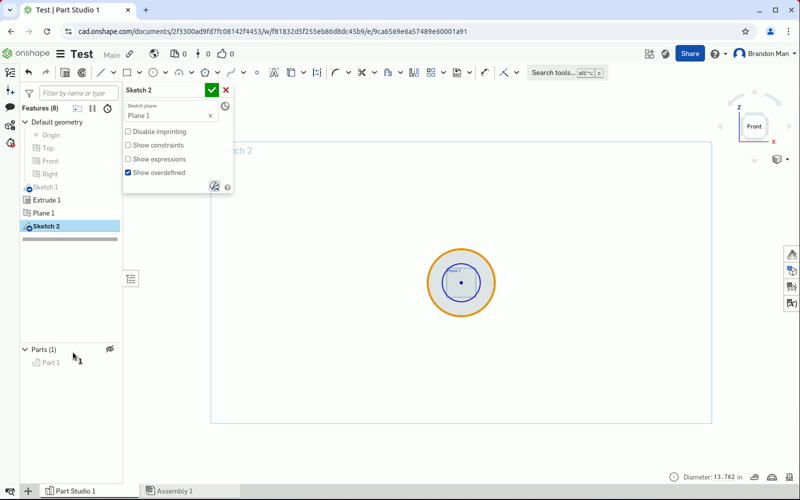
key(shift+y)
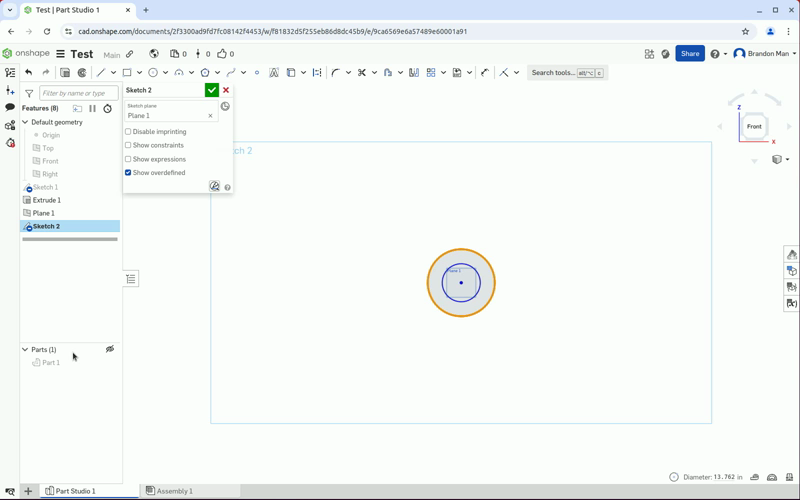
key(shift+e)
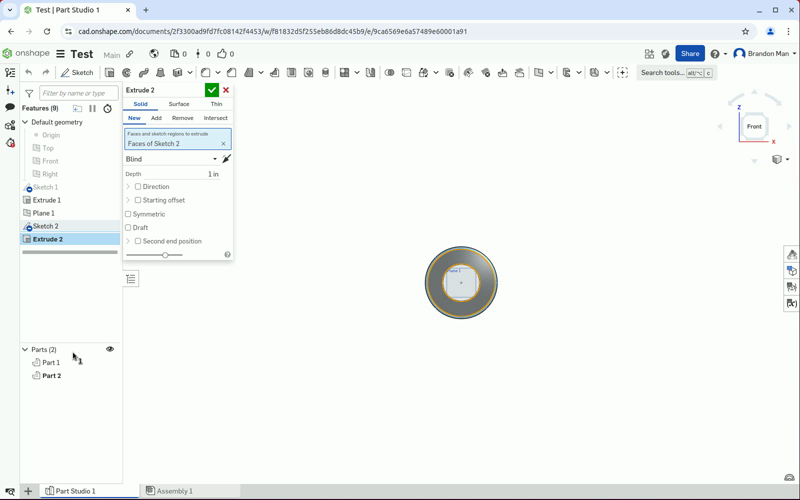
mouse_move(143, 106)
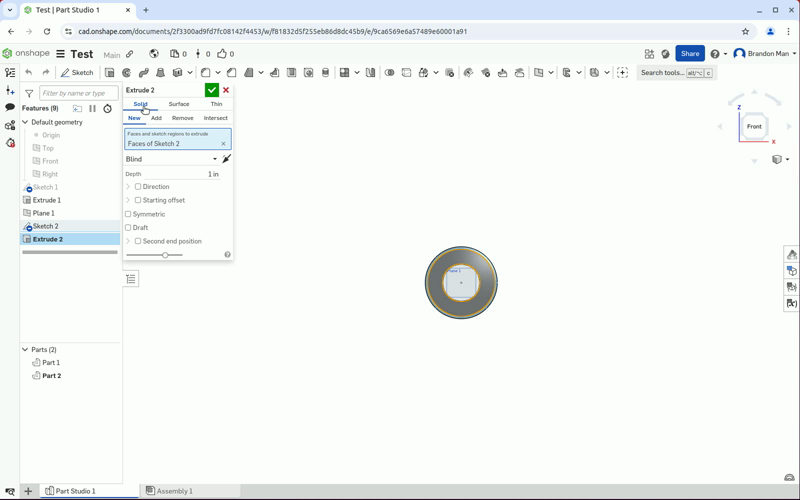
click(143, 106)
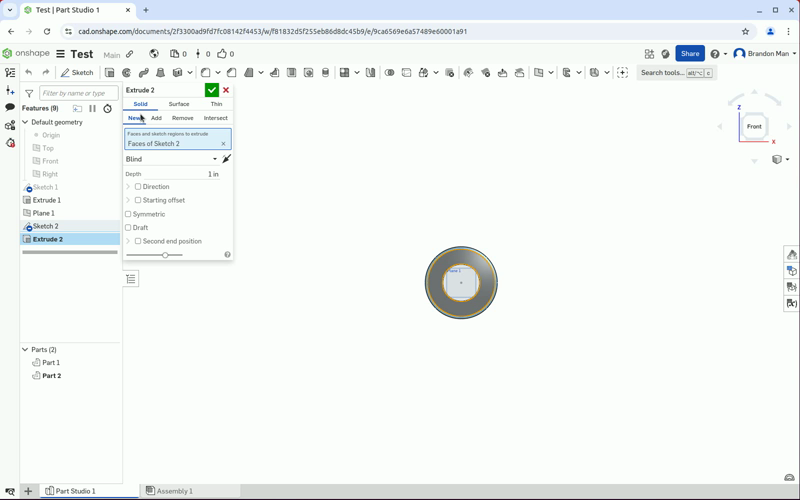
mouse_move(137, 120)
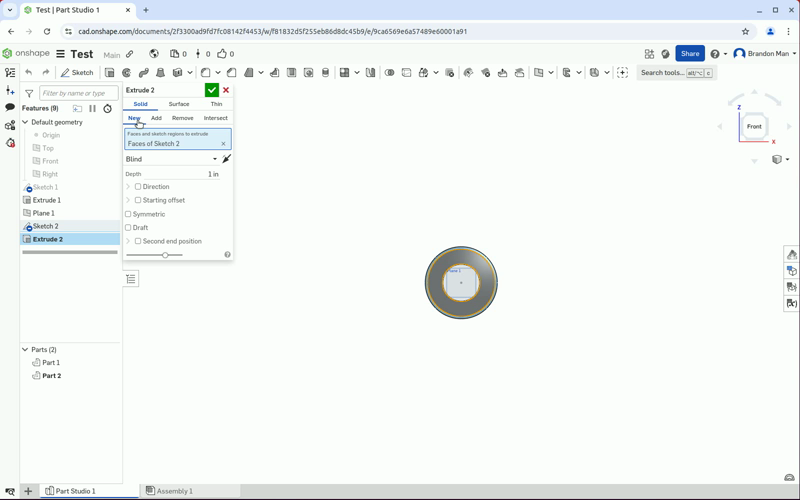
click(137, 120)
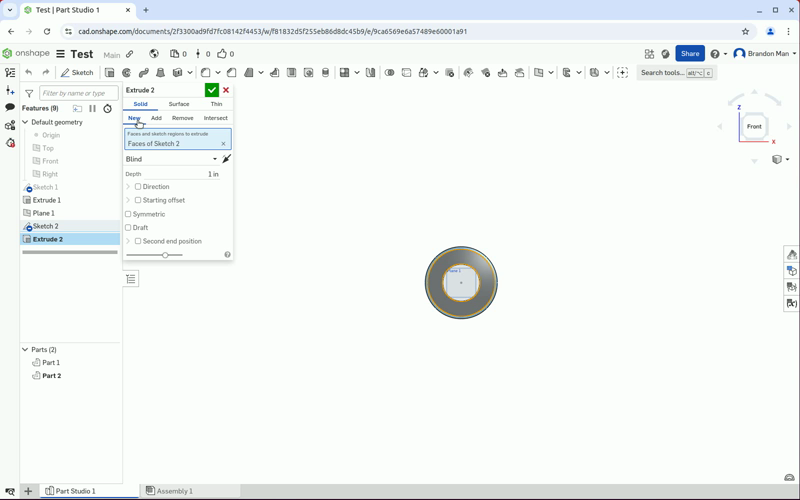
key(tab, 4)
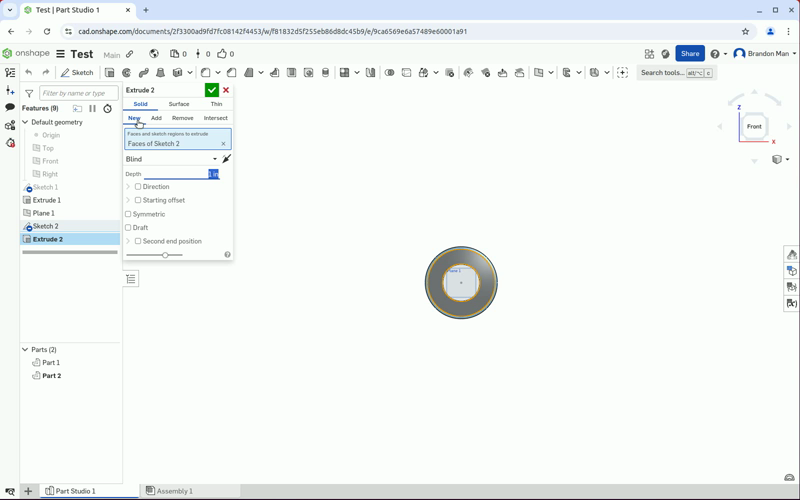
text(0.963)
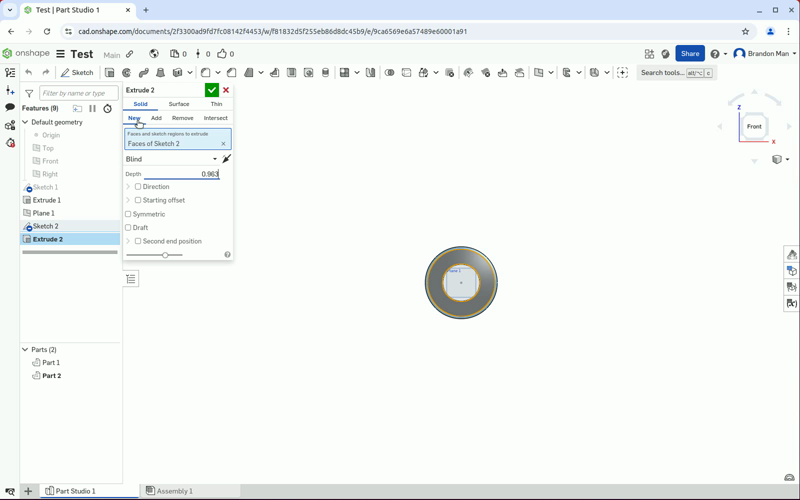
key(enter)
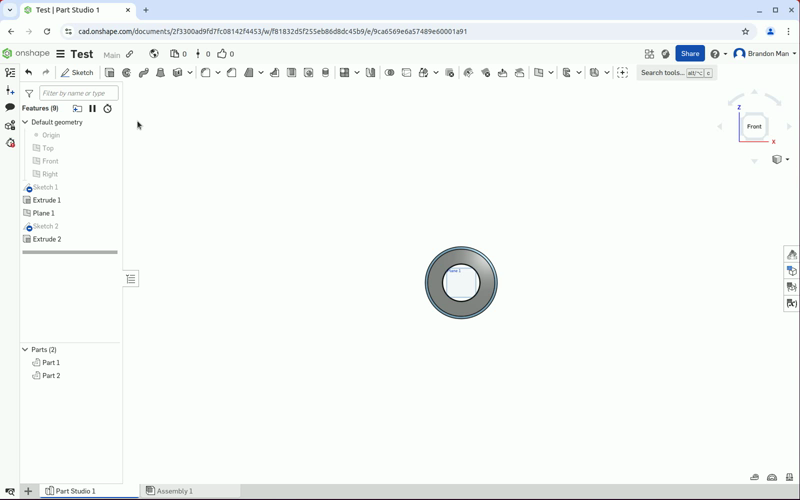
key(shift+h)
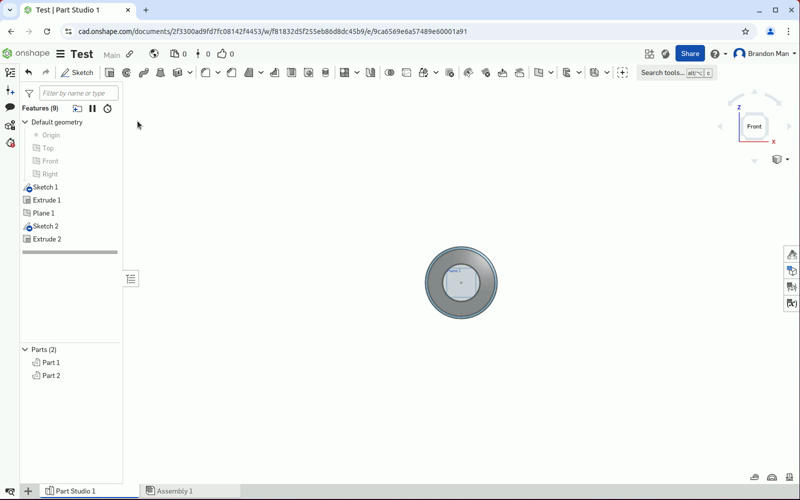
key(shift+h)
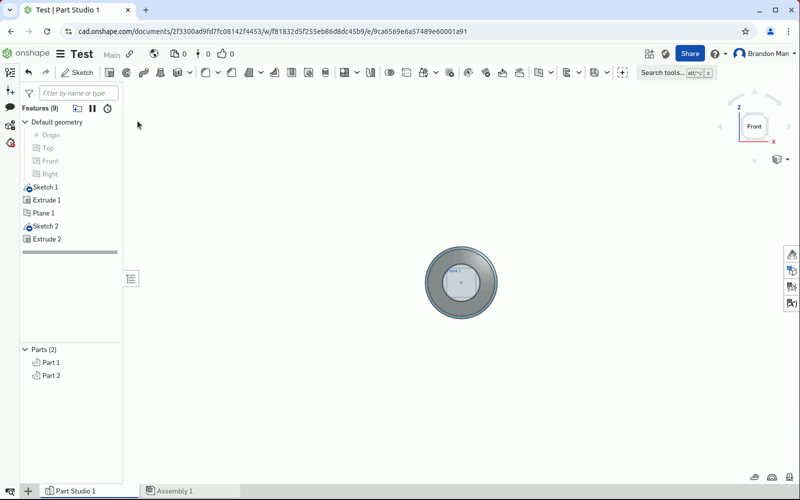
key(shift+7)
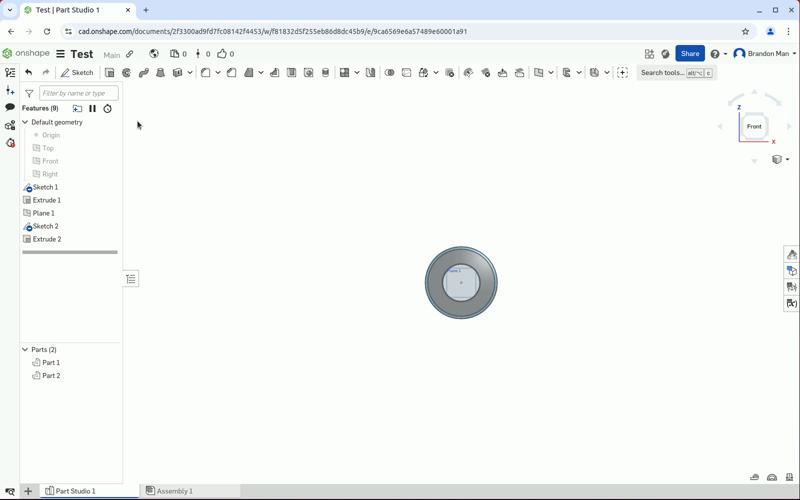
key(left, 2)
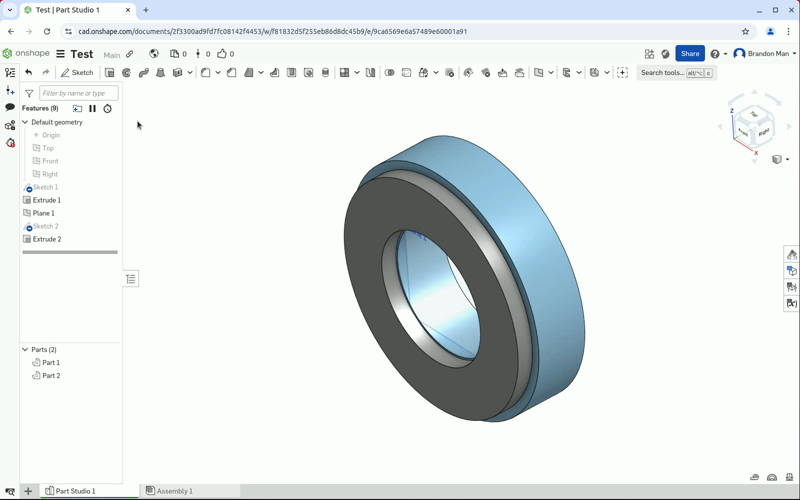
key(down, 2)
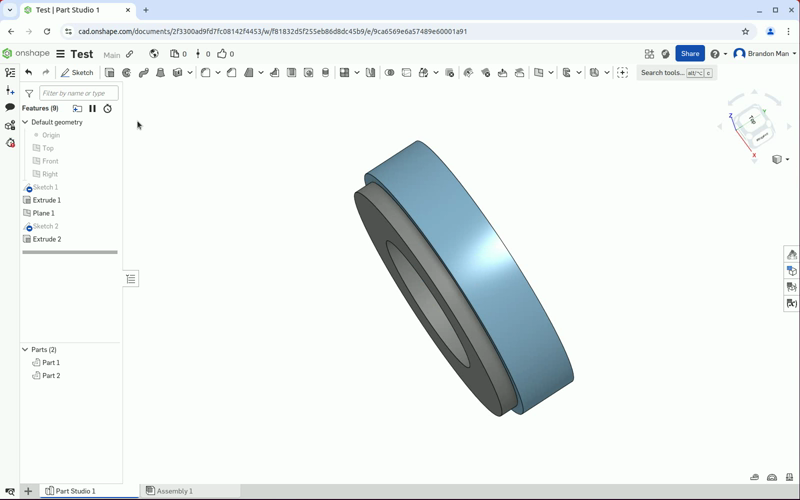
key(up, 2)
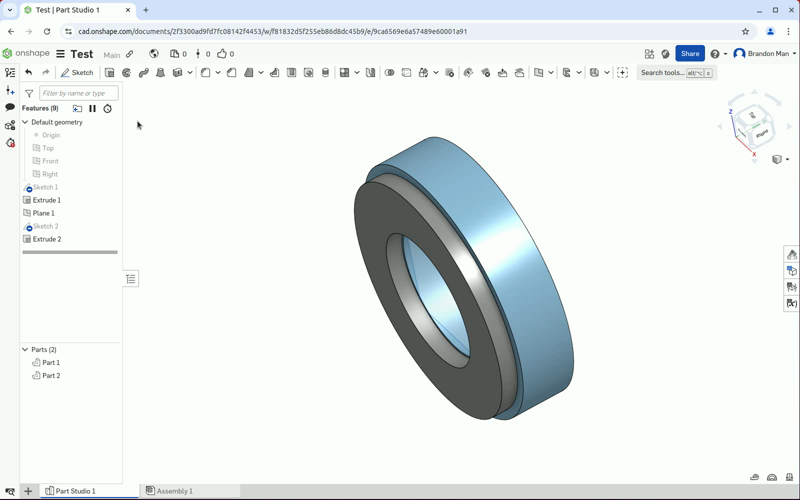
key(right, 2)
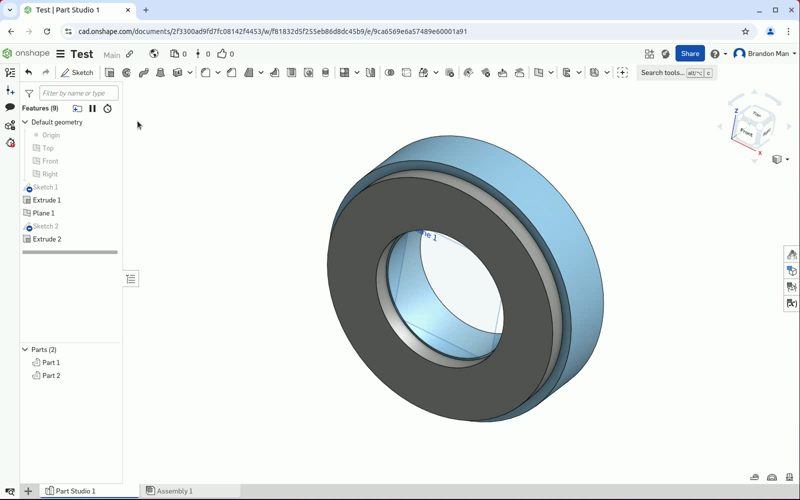
mouse_move(73, 189)
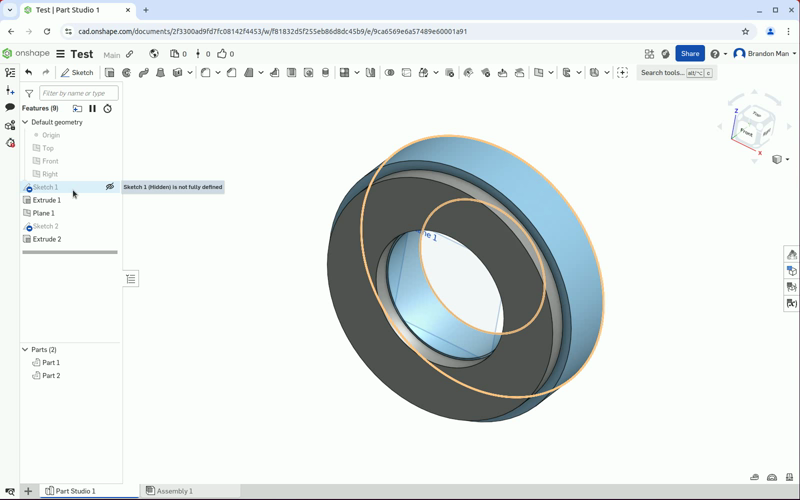
click(73, 189)